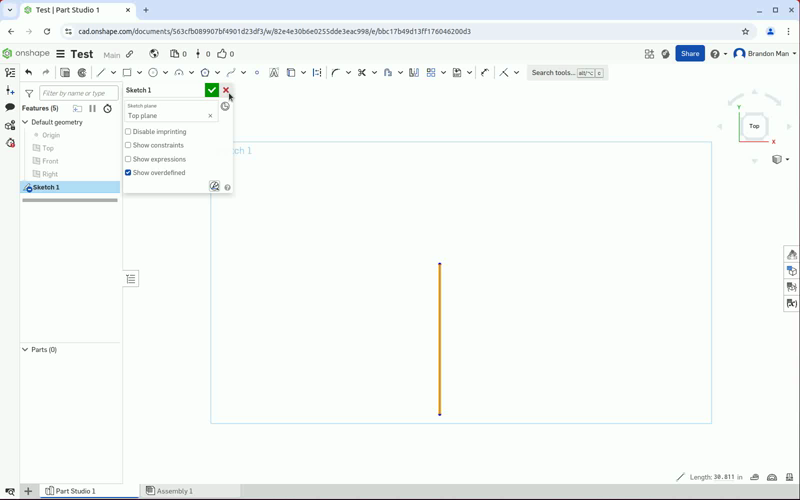
key(shift+h)
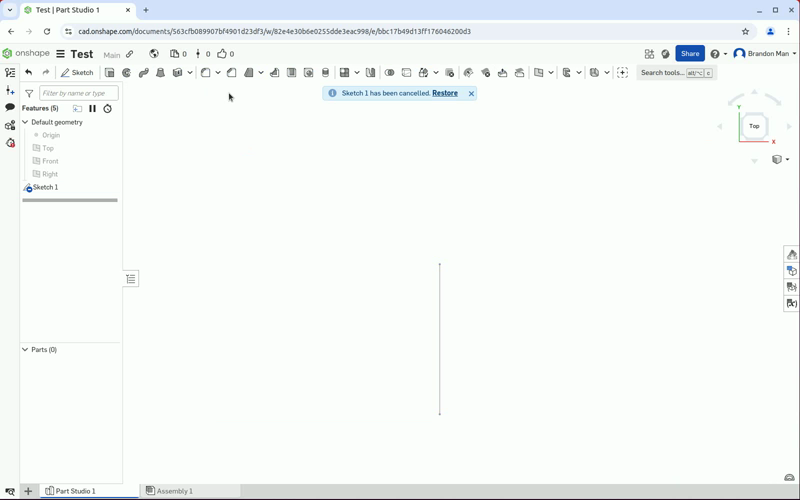
key(shift+s)
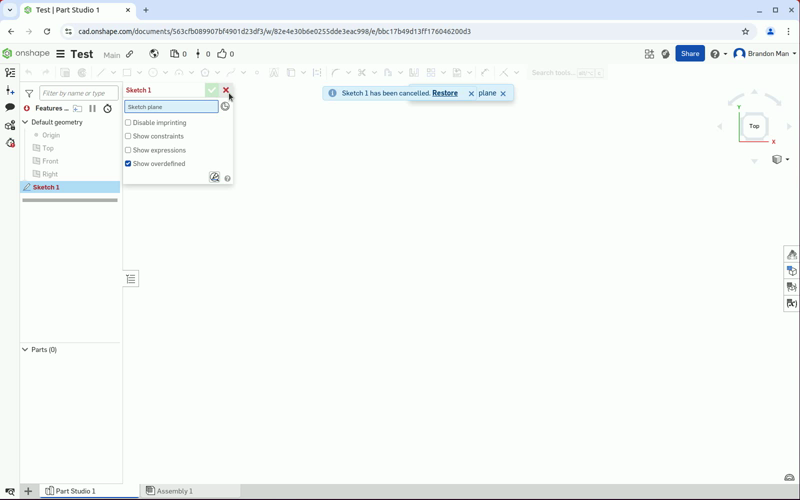
mouse_move(73, 150)
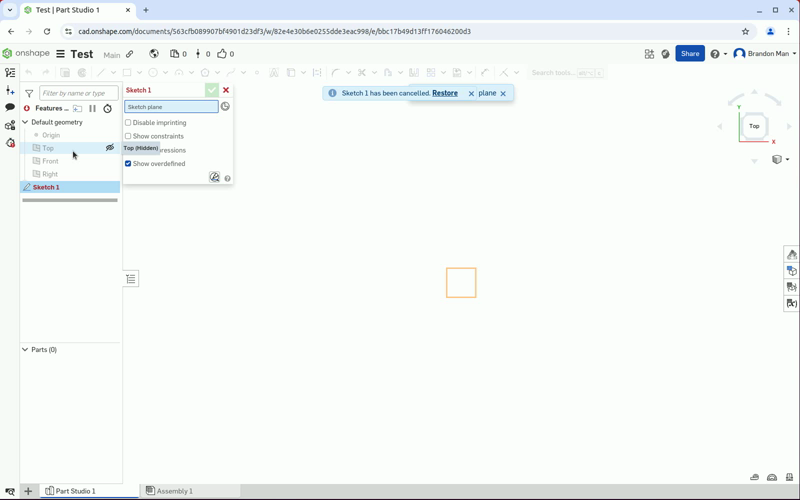
click(73, 150)
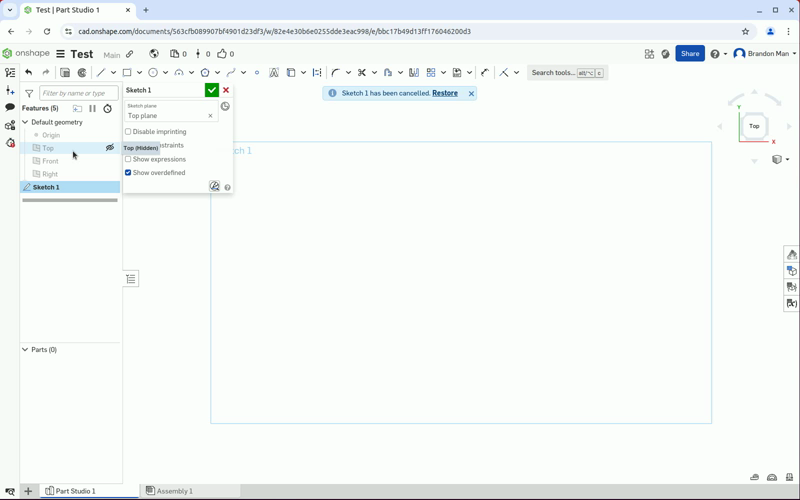
mouse_move(73, 352)
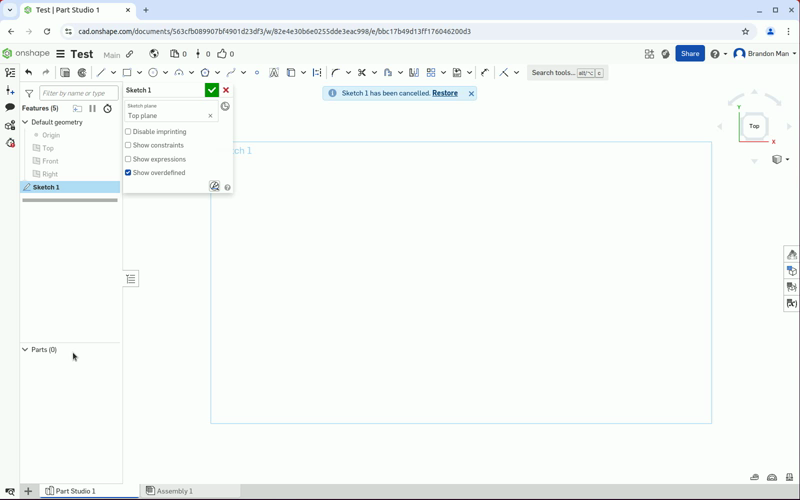
key(y)
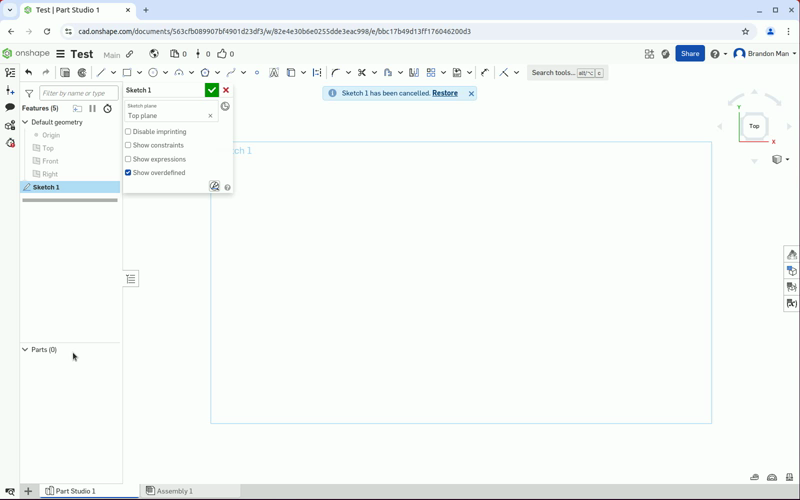
key(c)
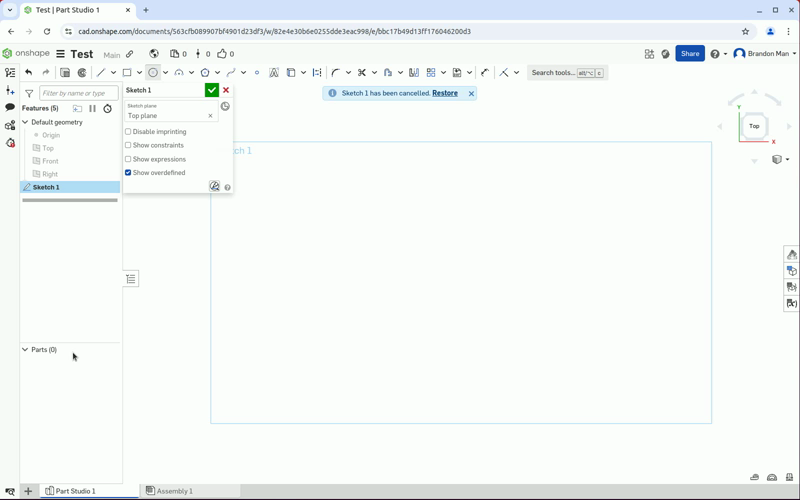
key_down(shift)
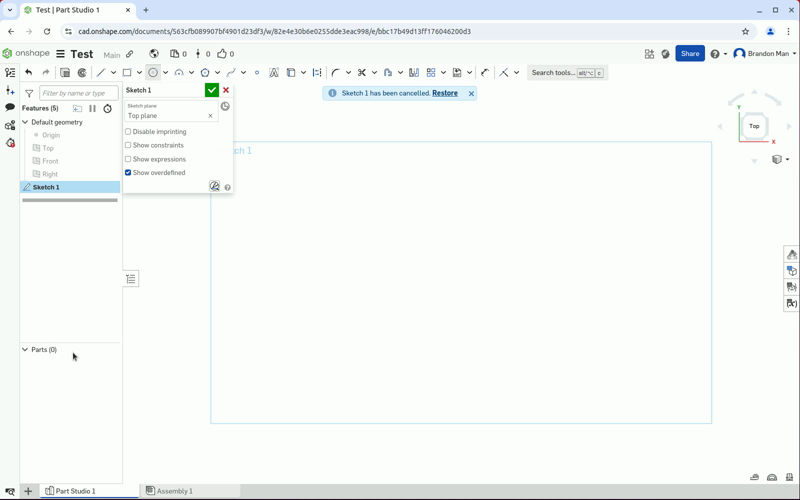
mouse_move(461, 282)
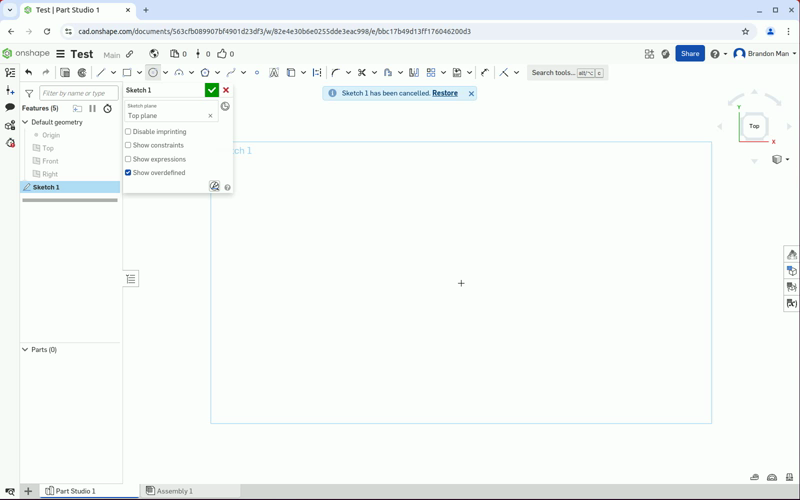
click(461, 282)
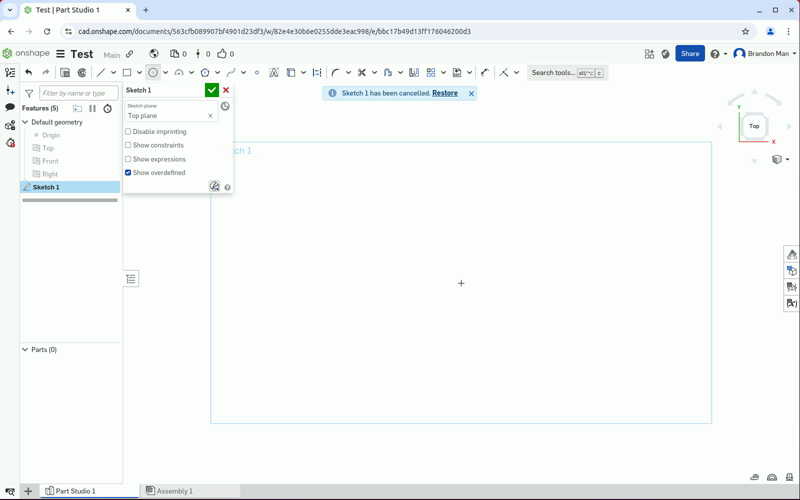
key_up(shift)
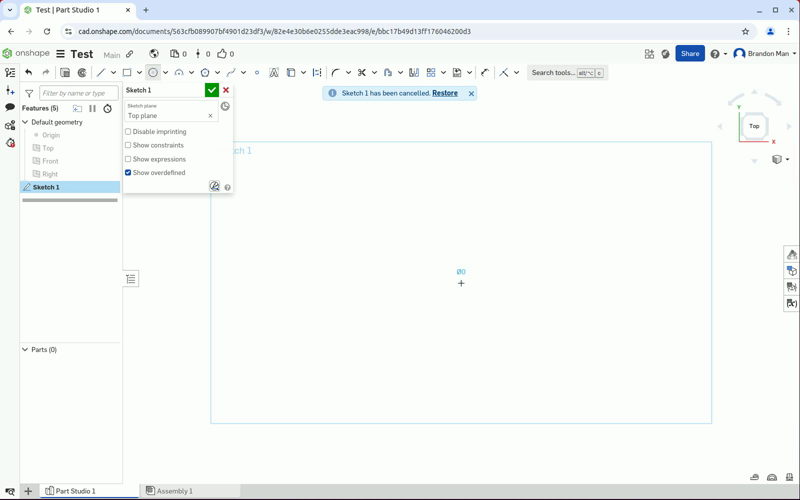
mouse_move(499, 282)
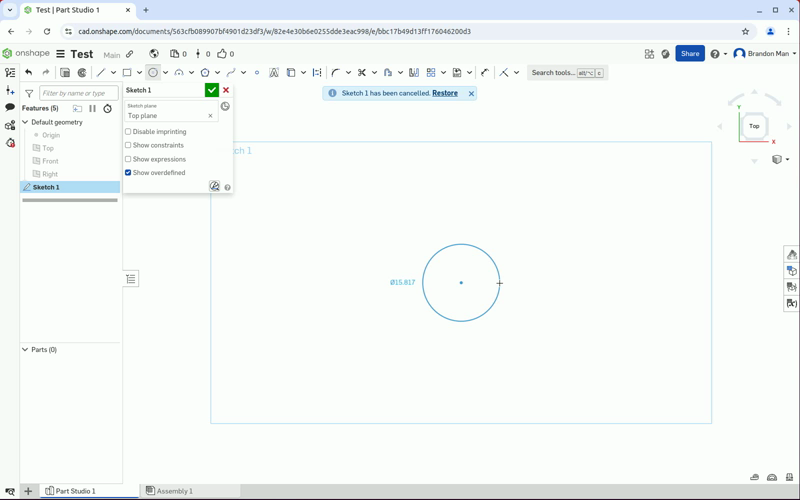
click(499, 282)
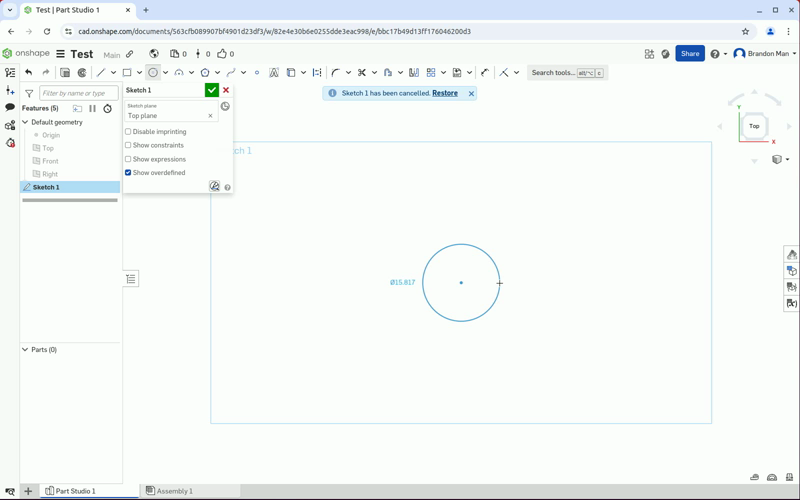
key(esc)
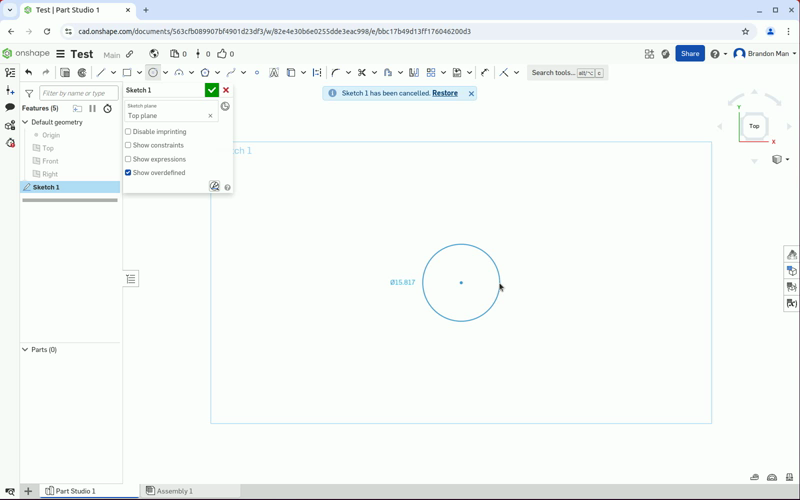
key(c)
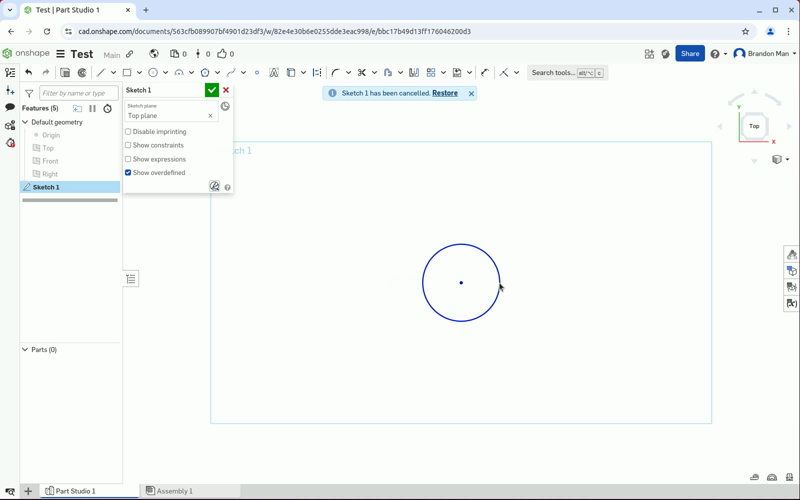
key_down(shift)
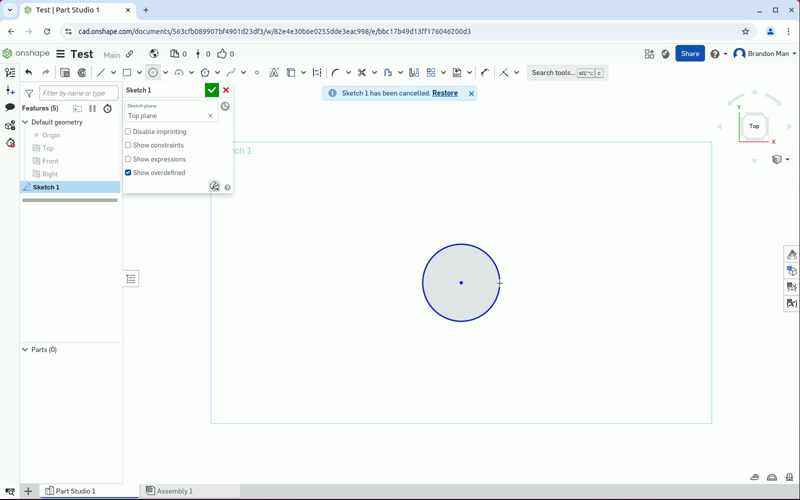
mouse_move(461, 282)
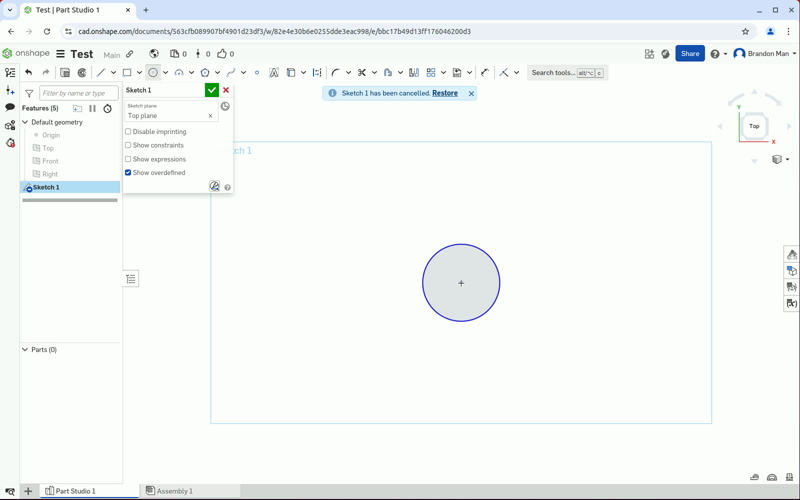
click(461, 282)
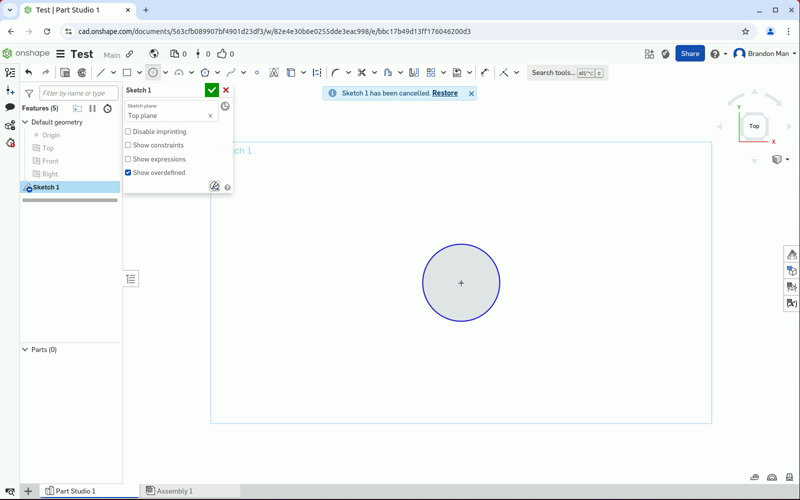
key_up(shift)
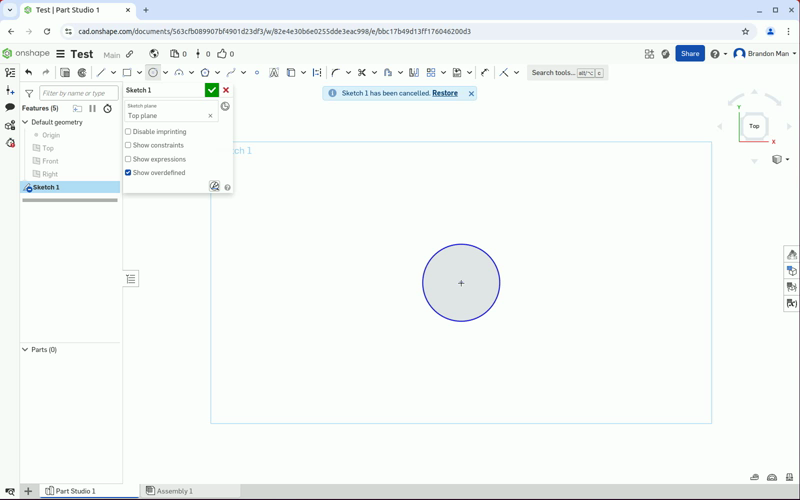
mouse_move(490, 282)
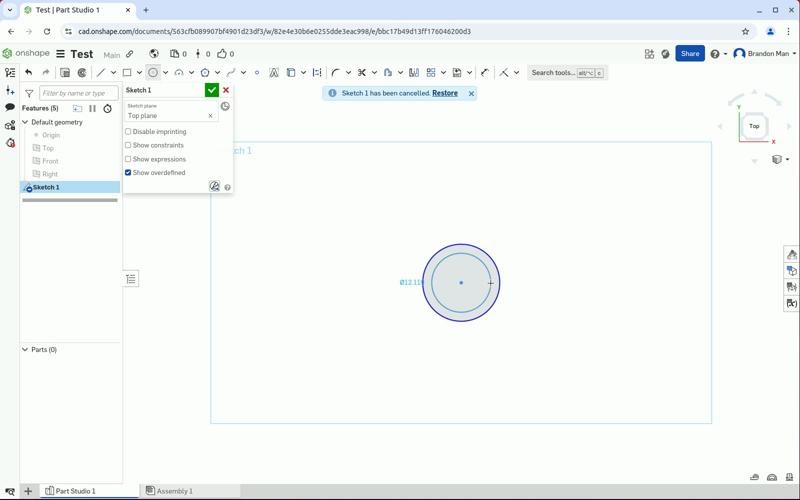
click(490, 282)
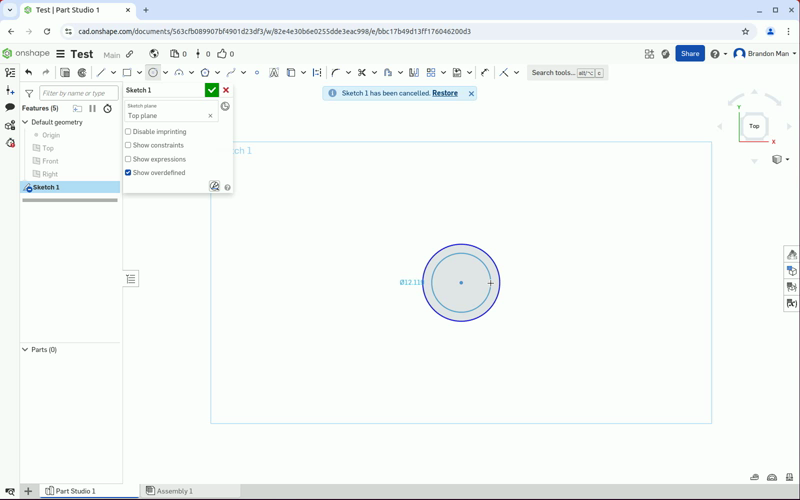
key(esc)
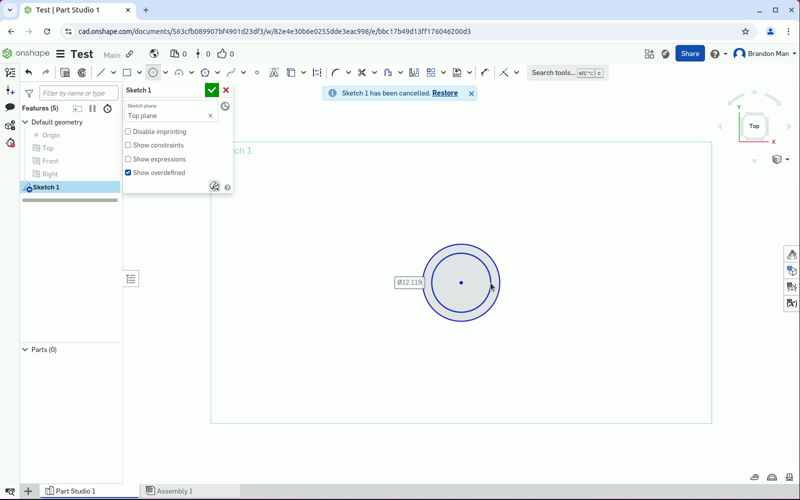
mouse_move(484, 310)
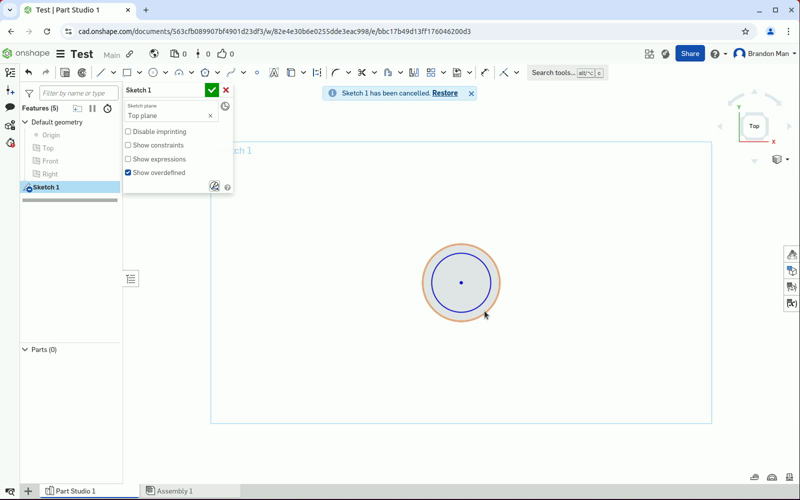
click(484, 310)
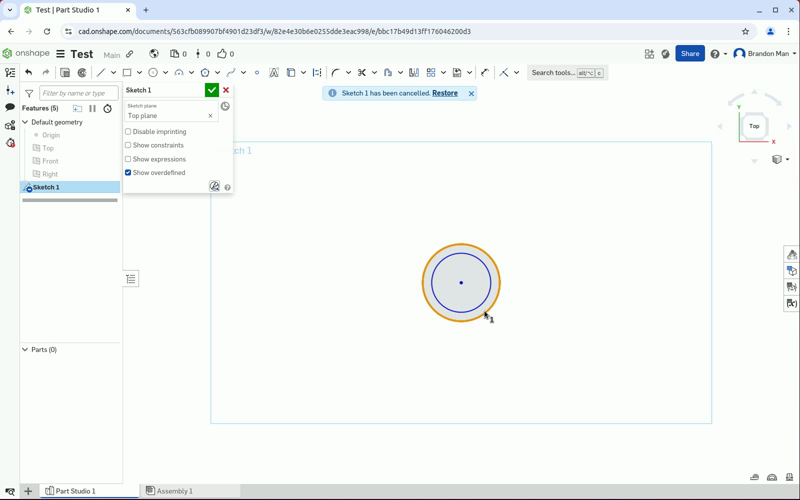
mouse_move(73, 352)
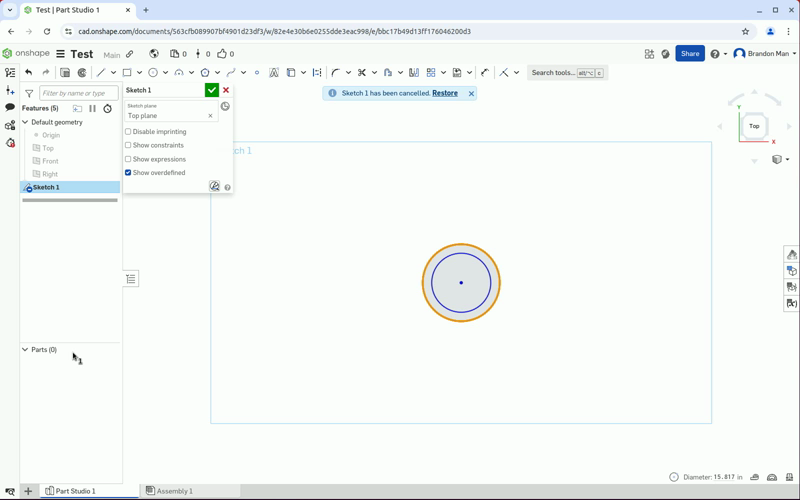
key(shift+y)
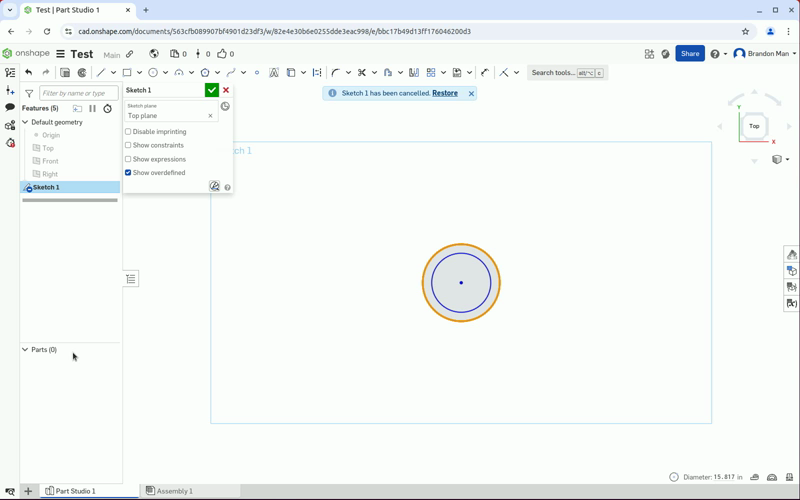
key(shift+e)
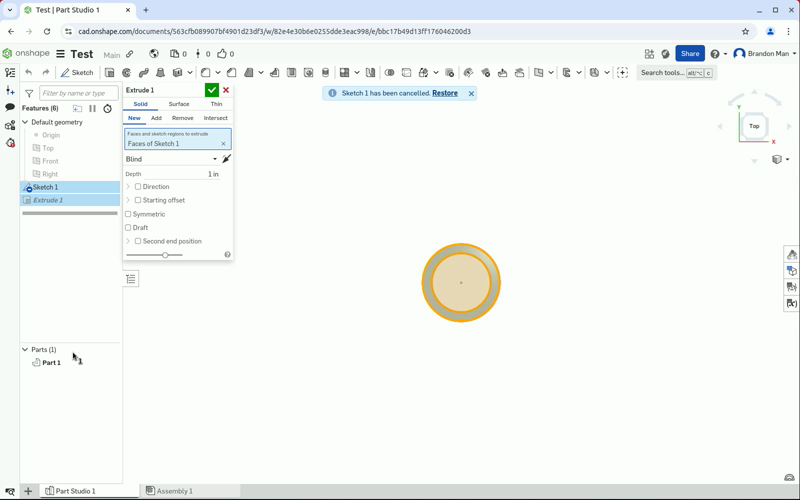
mouse_move(143, 106)
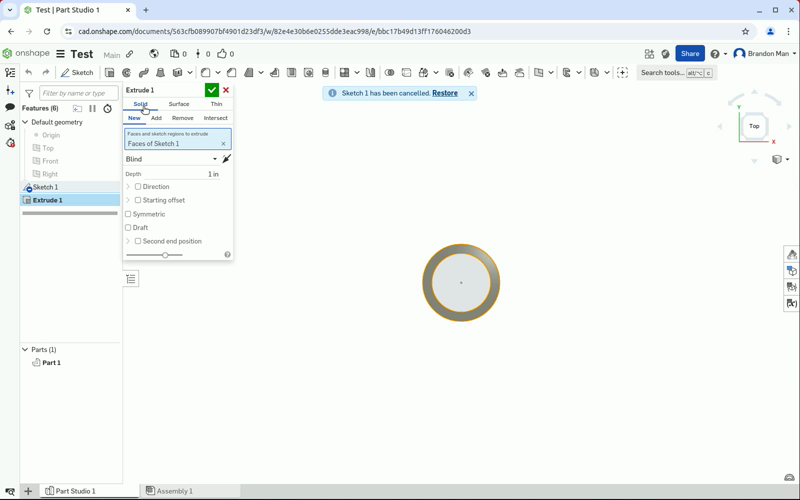
click(143, 106)
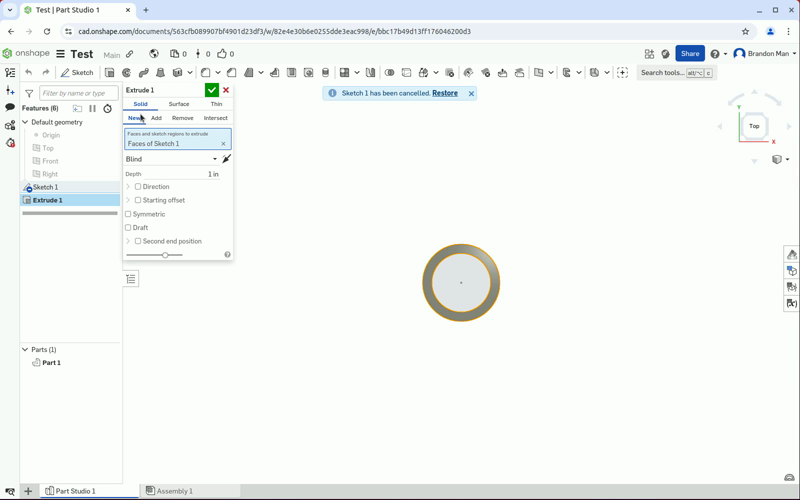
mouse_move(137, 120)
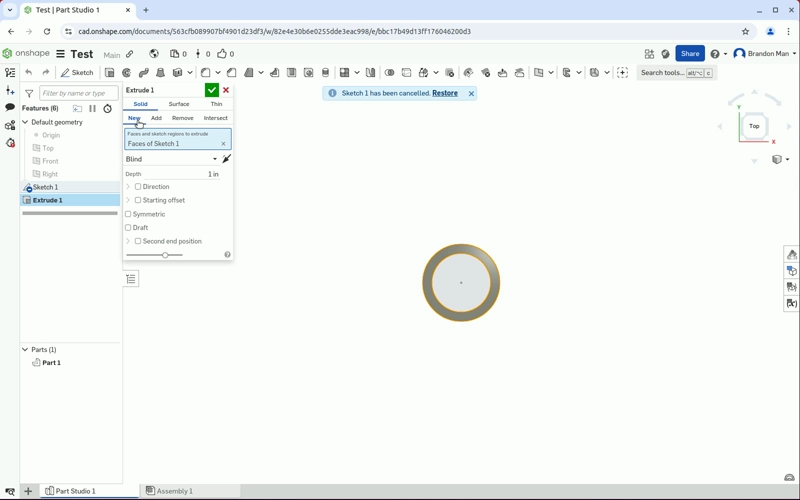
click(137, 120)
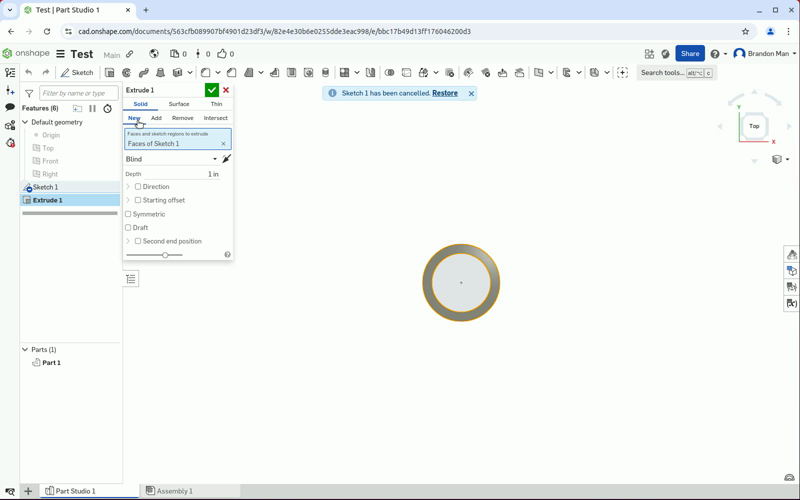
key(tab, 4)
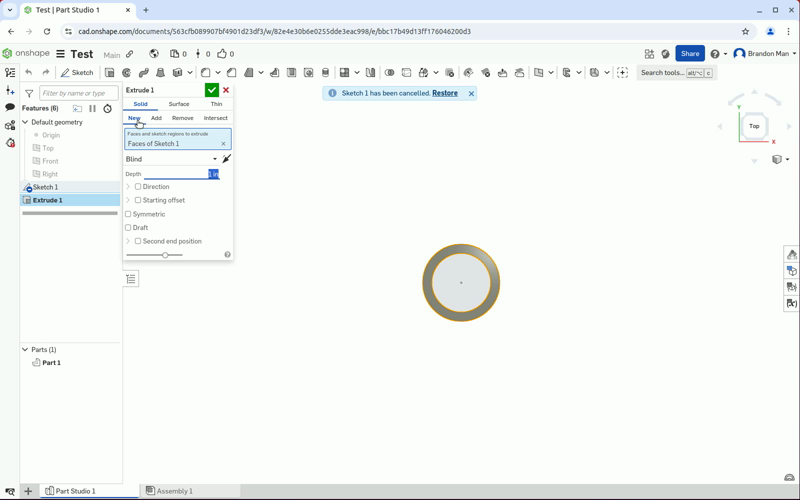
text(1.204)
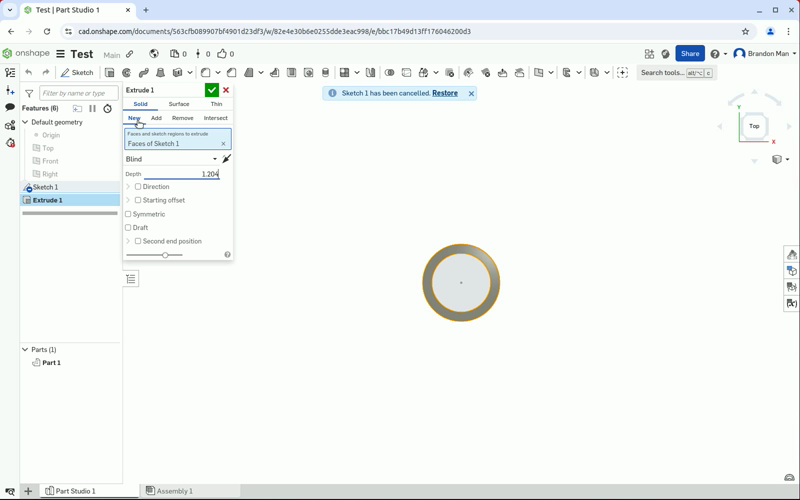
key(enter)
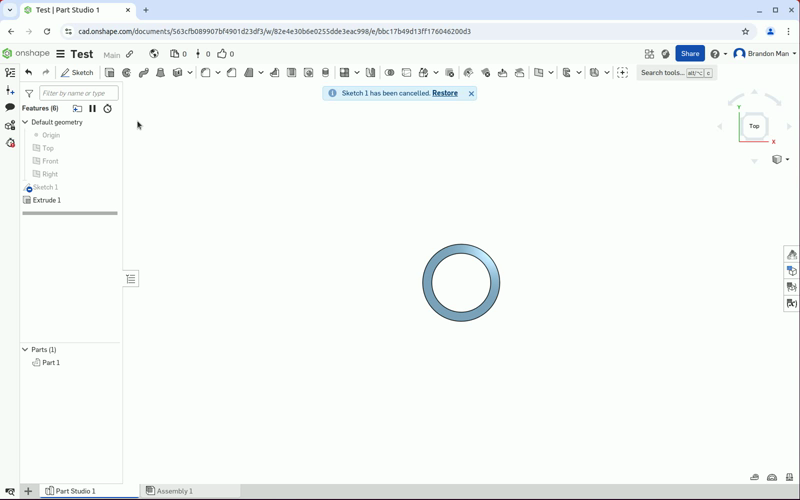
key(shift+h)
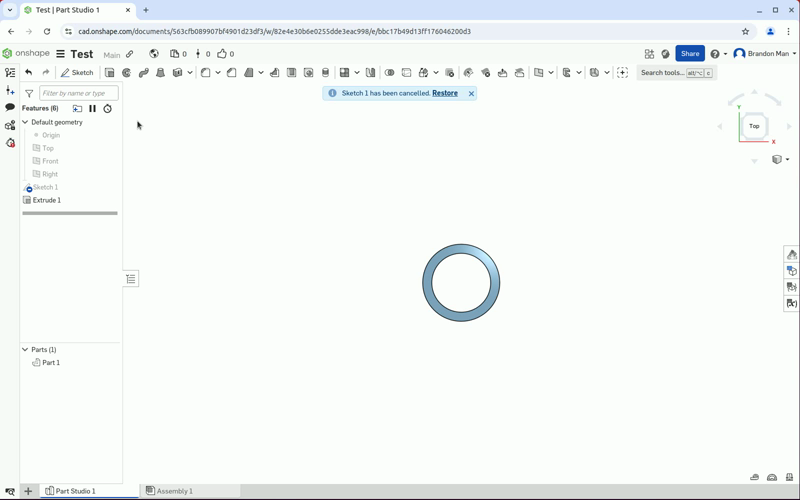
key(shift+h)
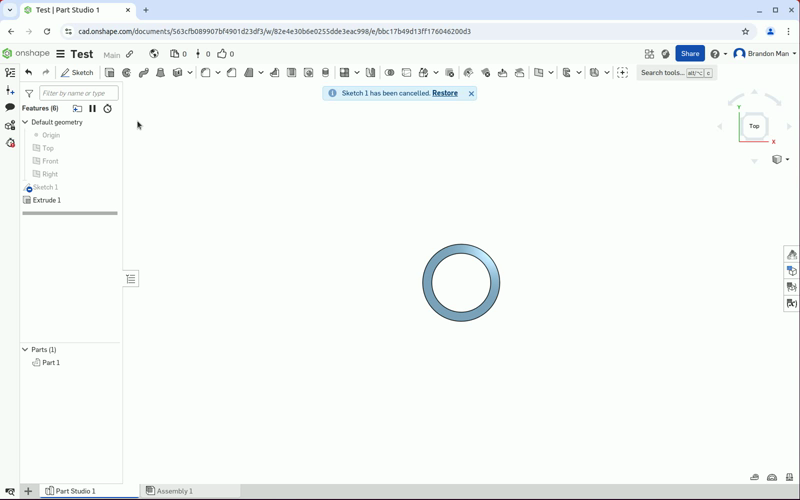
mouse_move(73, 189)
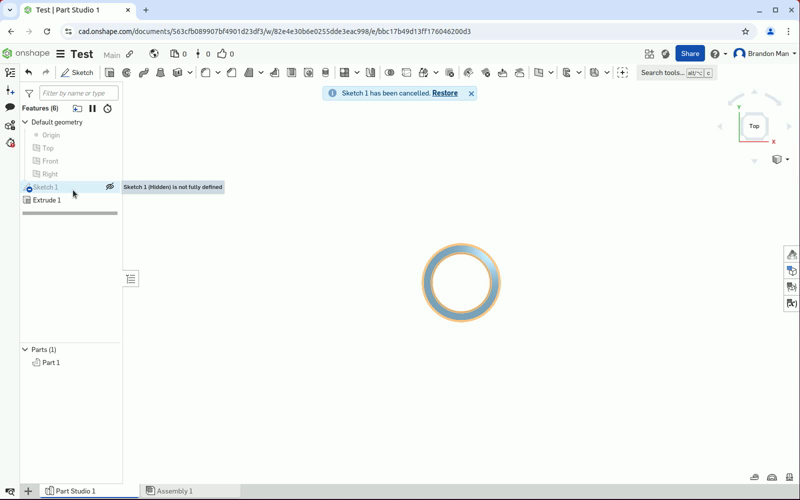
click(73, 189)
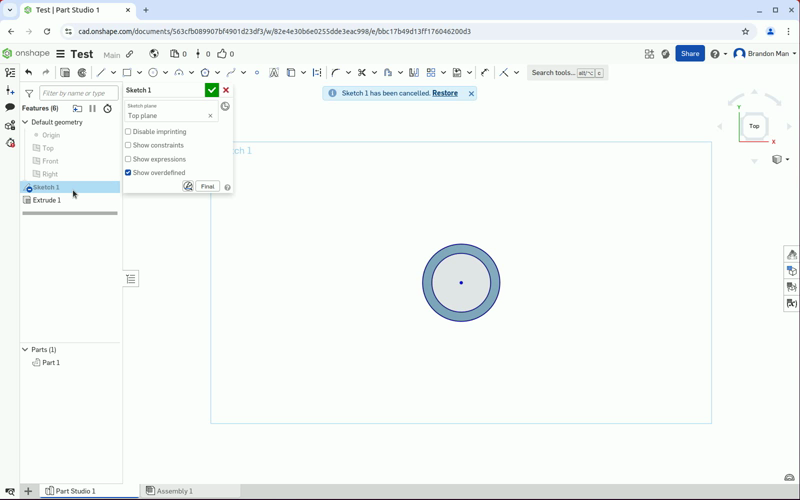
mouse_move(229, 92)
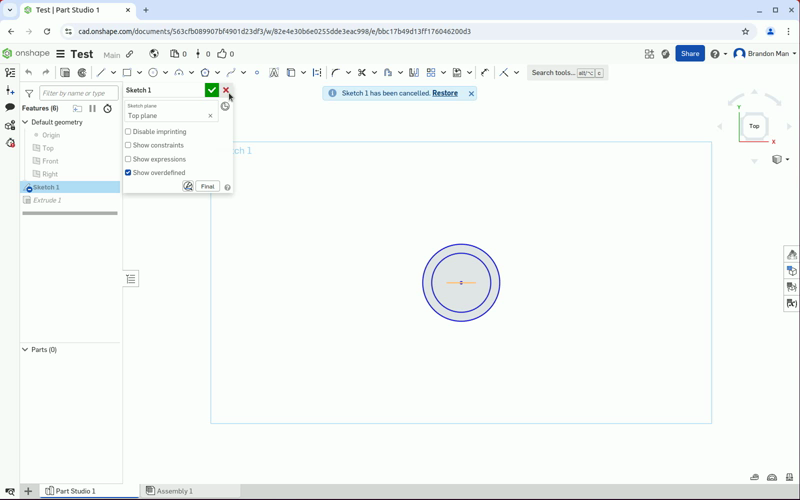
click(229, 92)
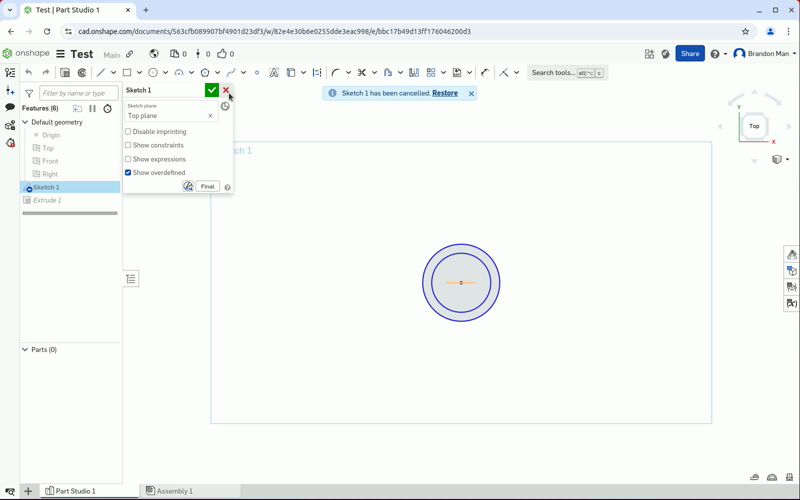
key(shift+s)
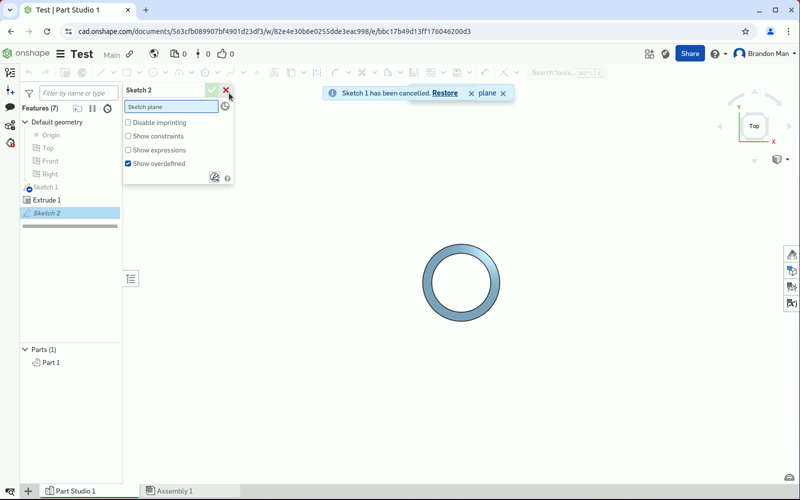
mouse_move(73, 150)
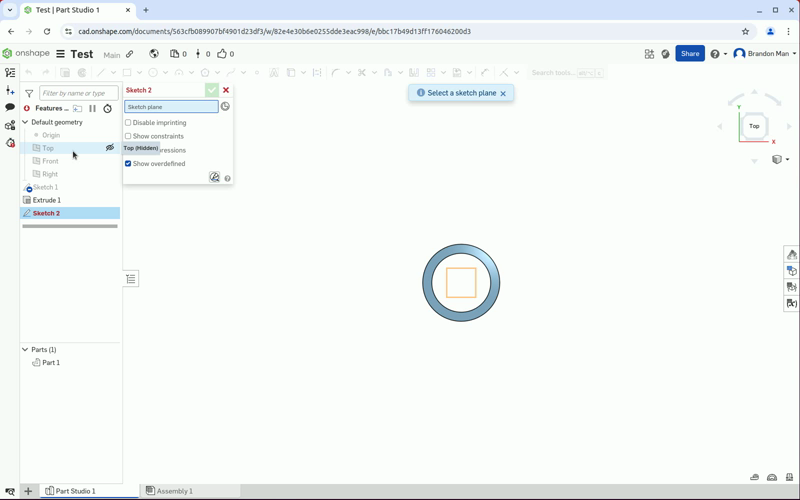
click(73, 150)
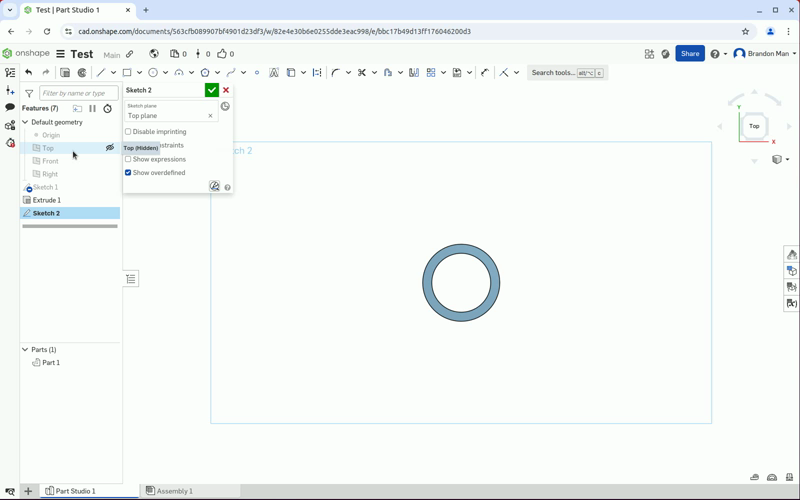
mouse_move(73, 352)
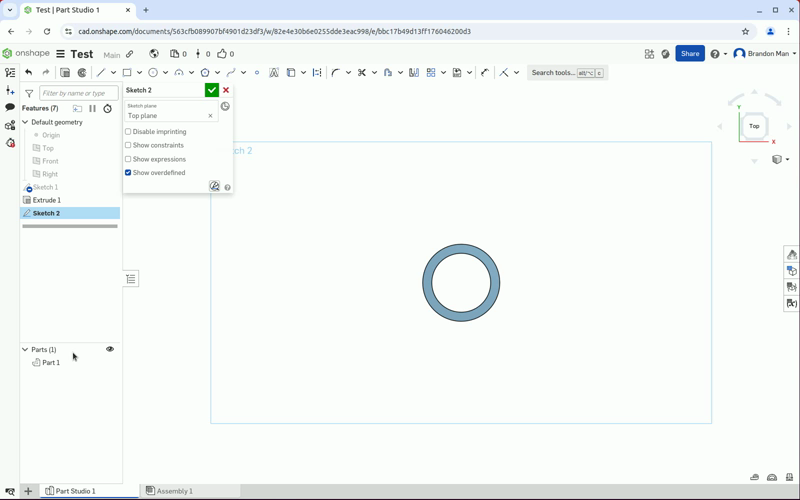
key(y)
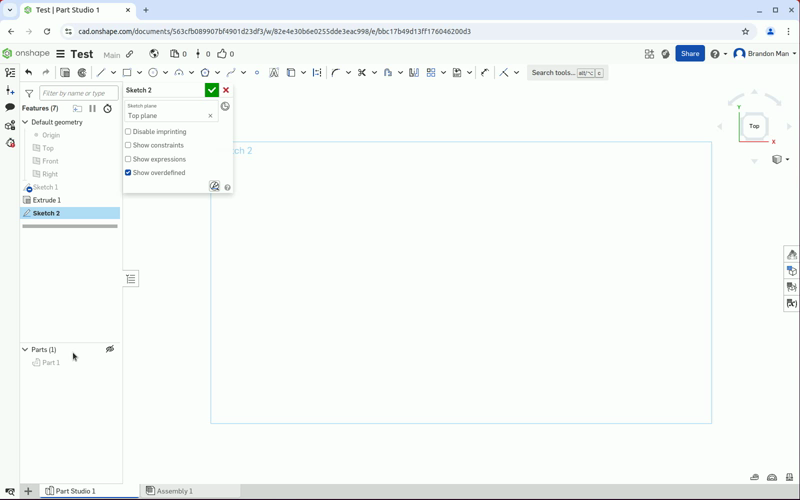
key(a)
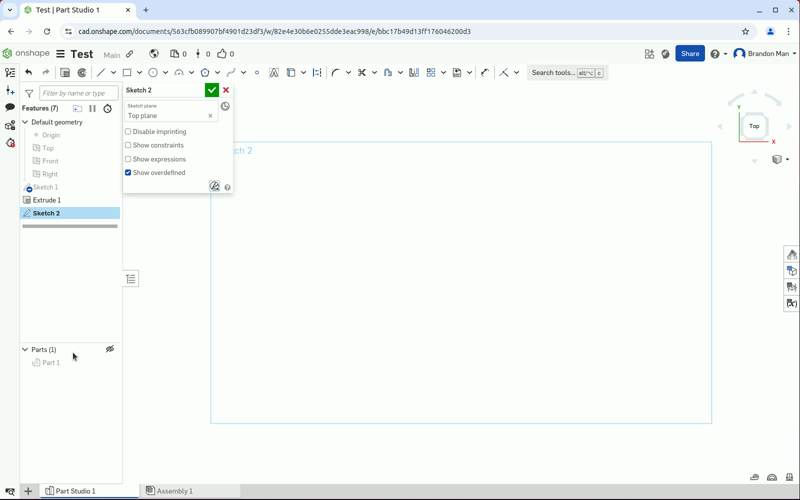
key_down(shift)
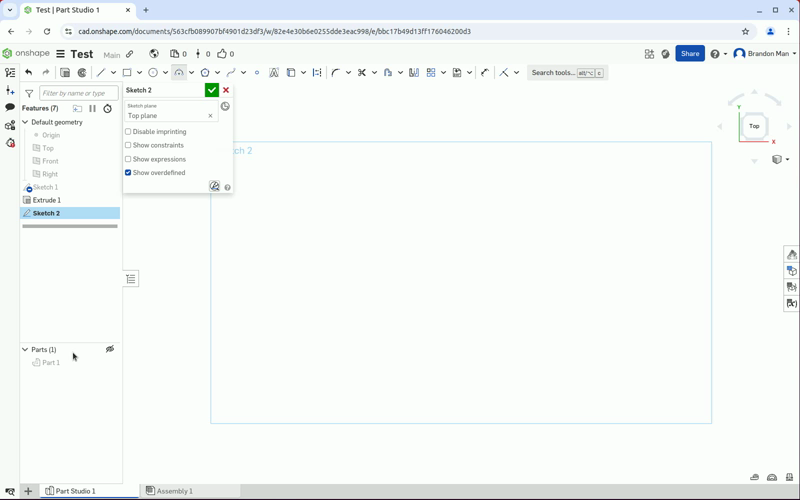
mouse_move(450, 246)
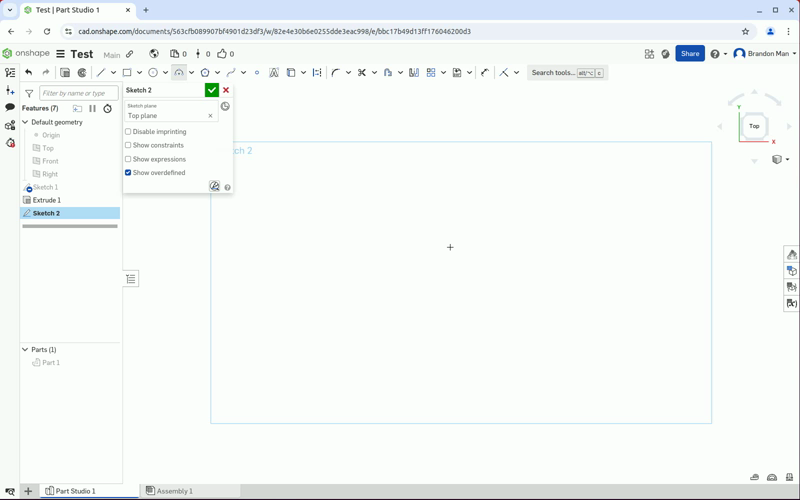
click(450, 246)
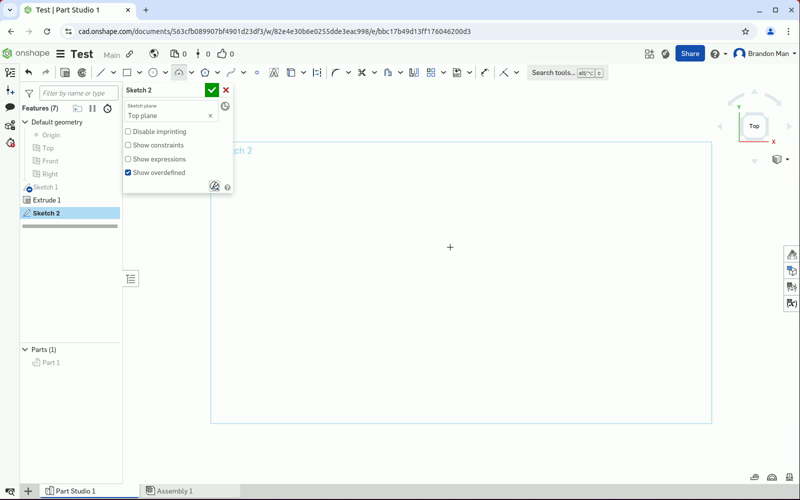
key_up(shift)
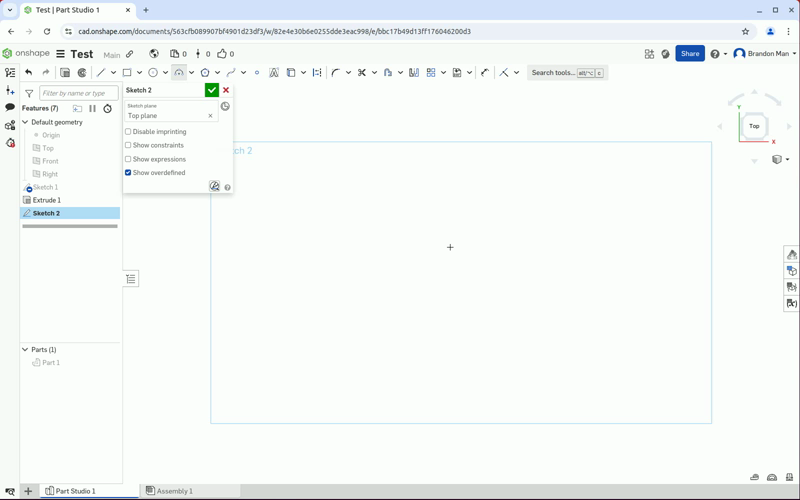
key_down(shift)
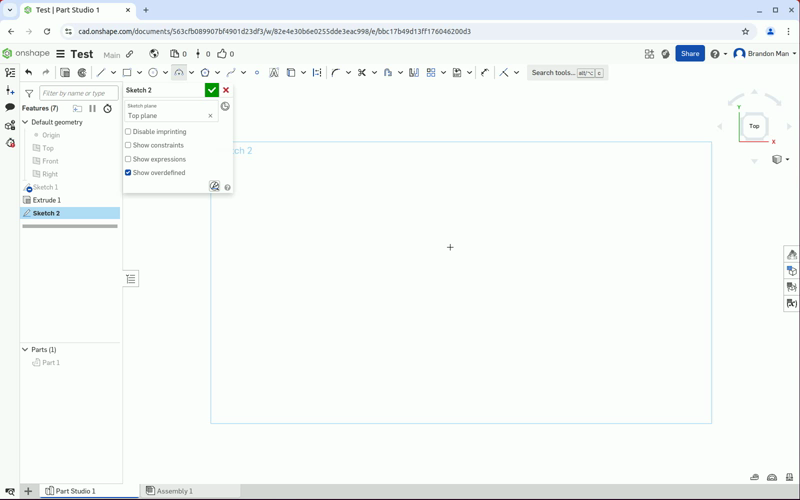
mouse_move(472, 246)
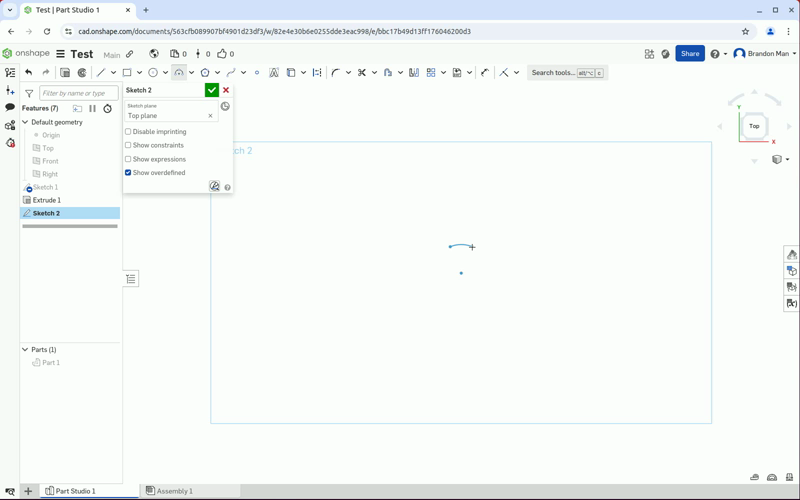
click(472, 246)
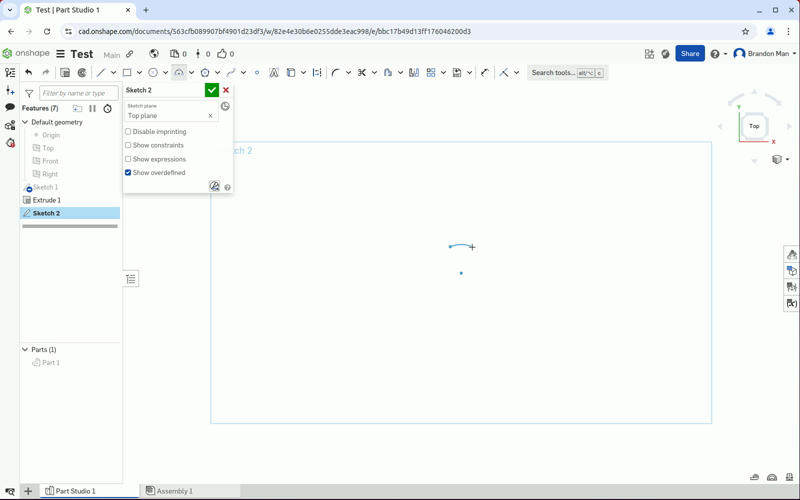
mouse_move(461, 245)
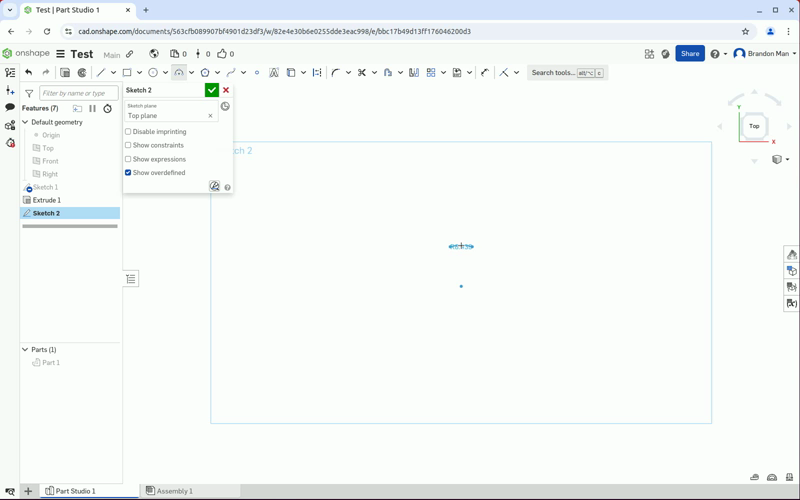
click(461, 245)
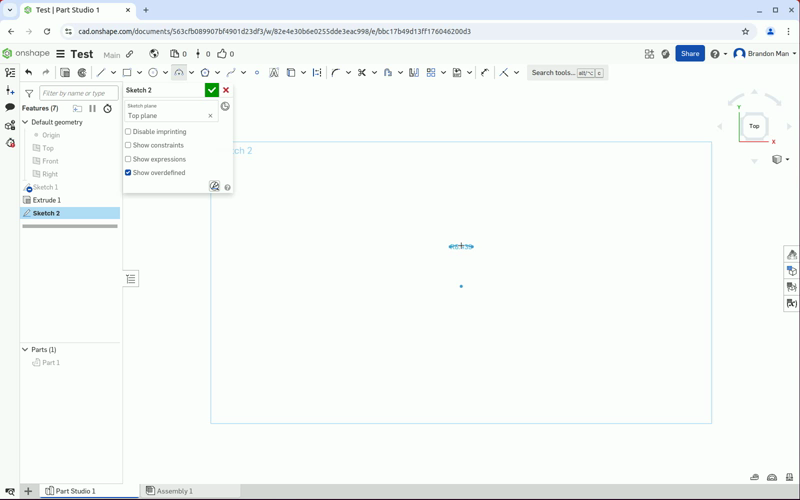
key_up(shift)
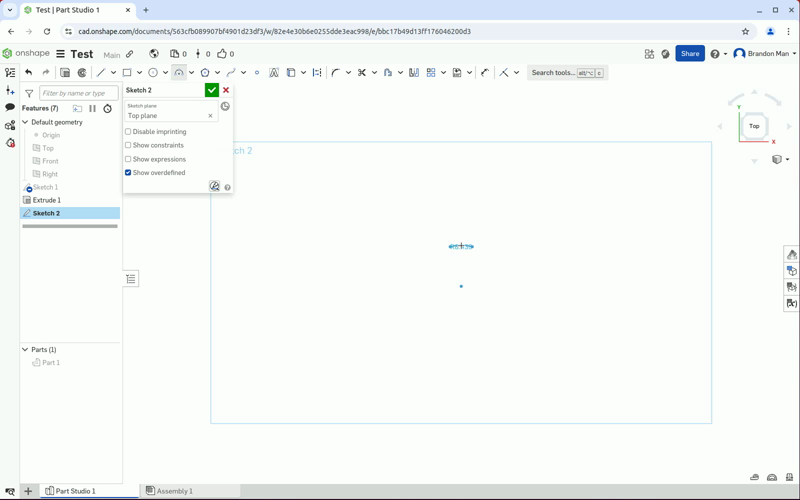
key(esc)
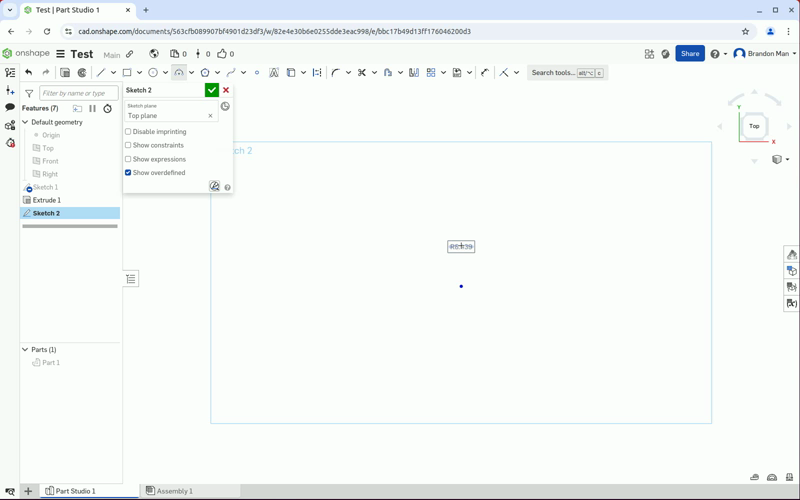
key(l)
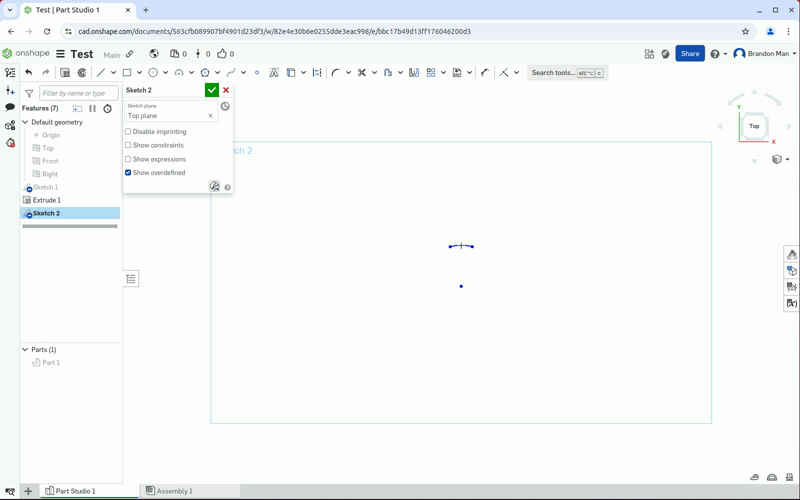
mouse_move(472, 246)
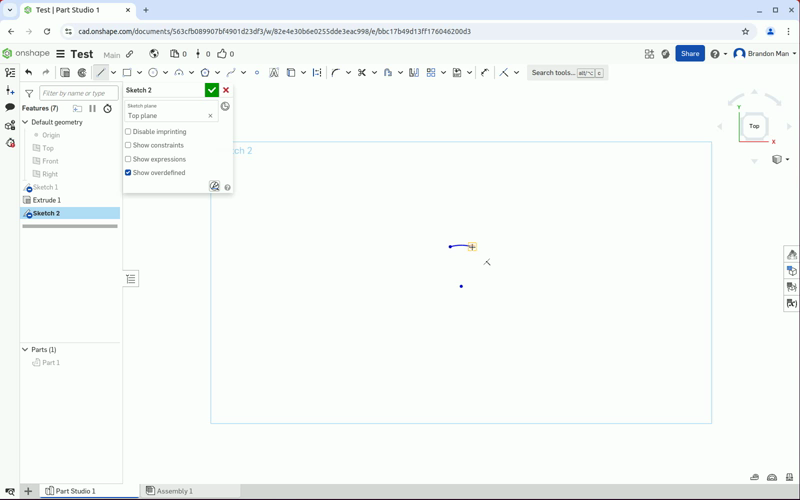
click(472, 246)
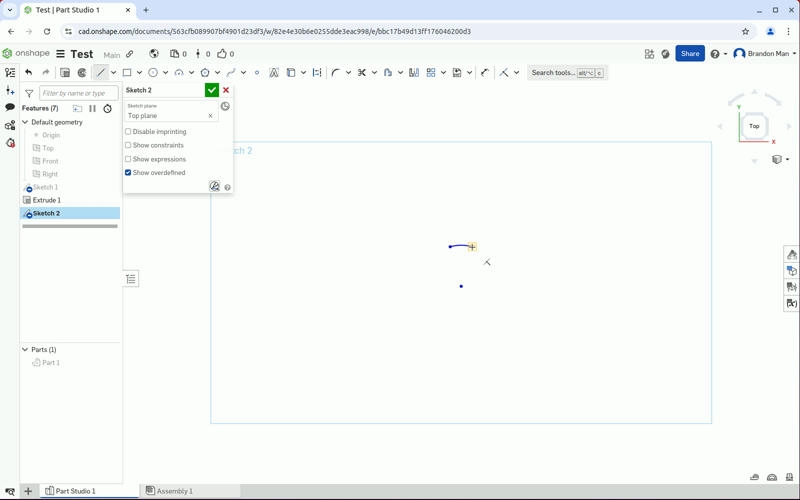
key_down(shift)
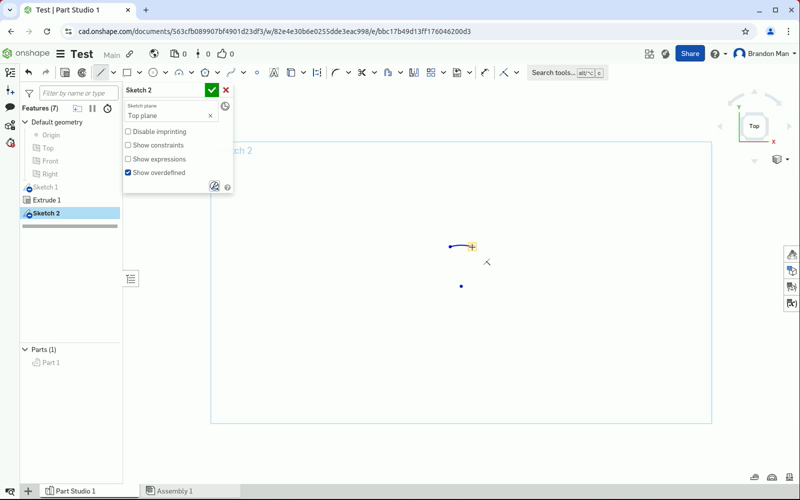
mouse_move(502, 246)
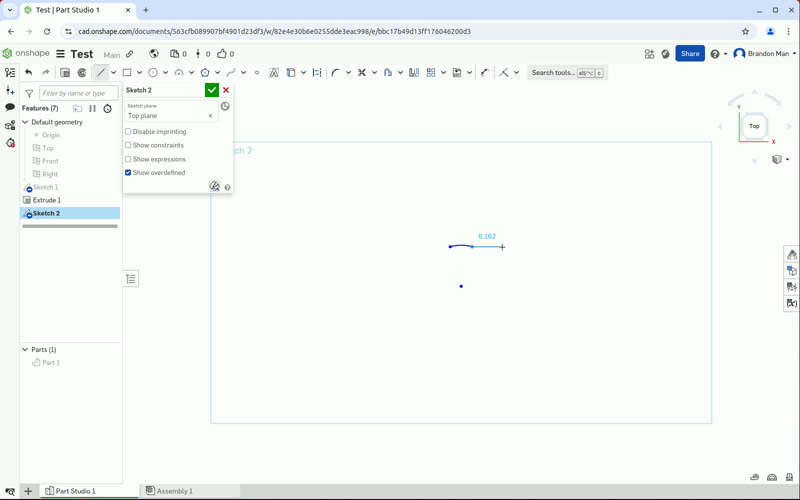
mouse_move(472, 245)
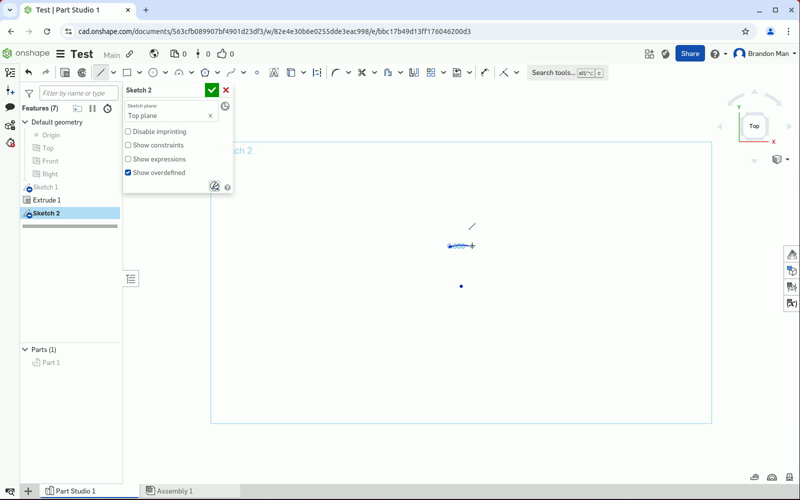
scroll(6)
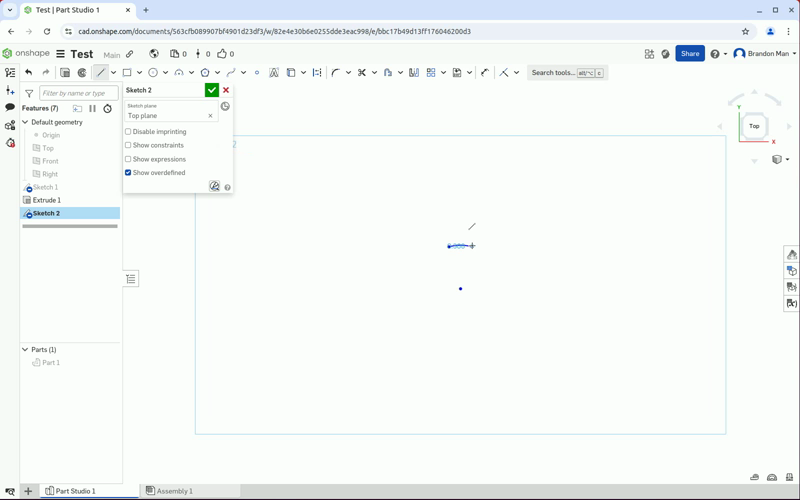
scroll(6)
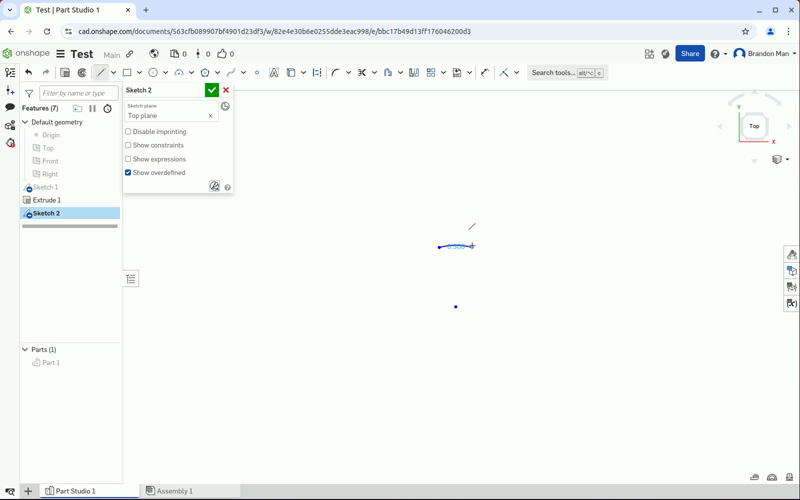
scroll(6)
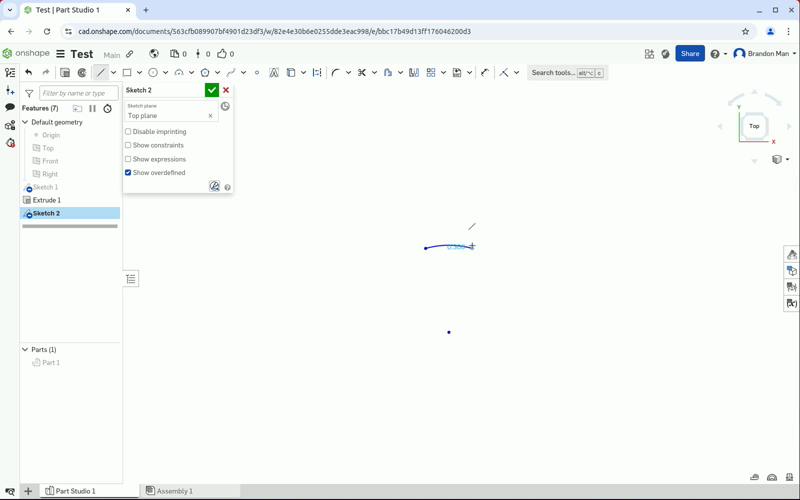
scroll(6)
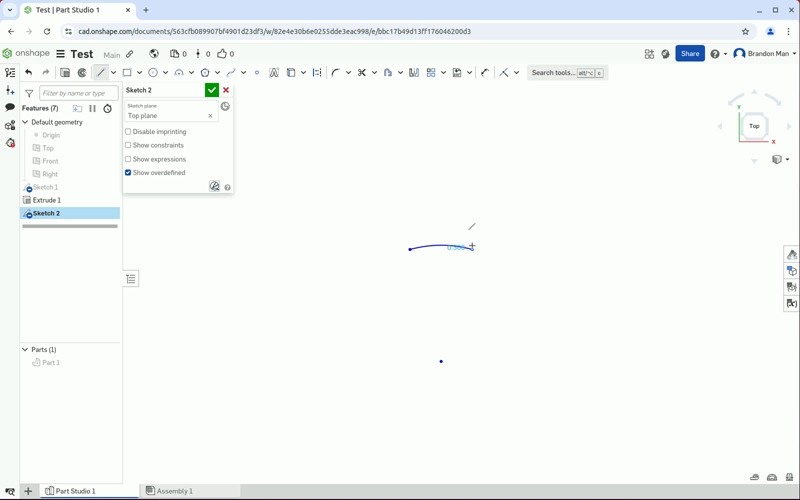
scroll(6)
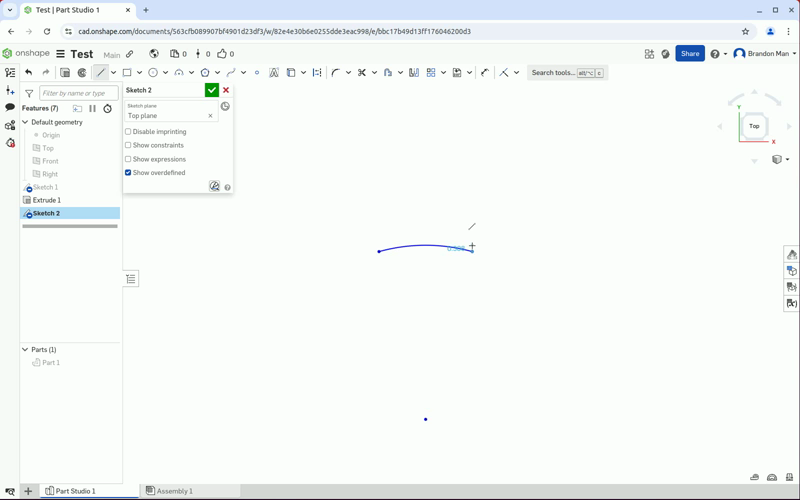
scroll(6)
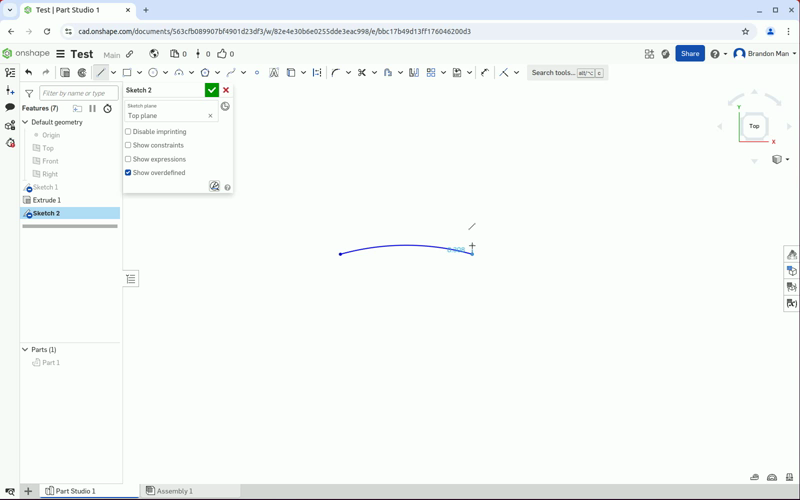
scroll(6)
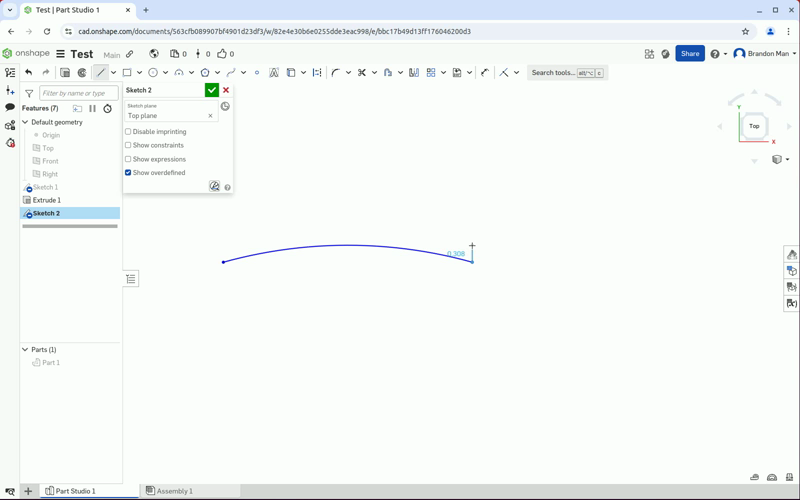
click(472, 245)
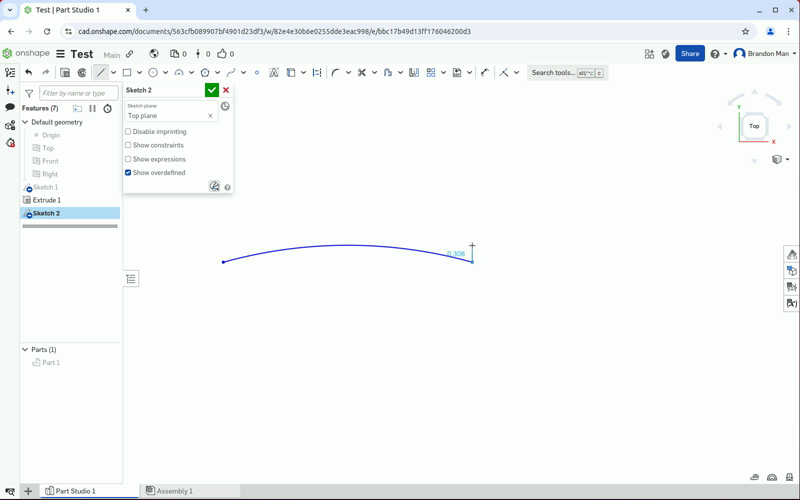
scroll(-6)
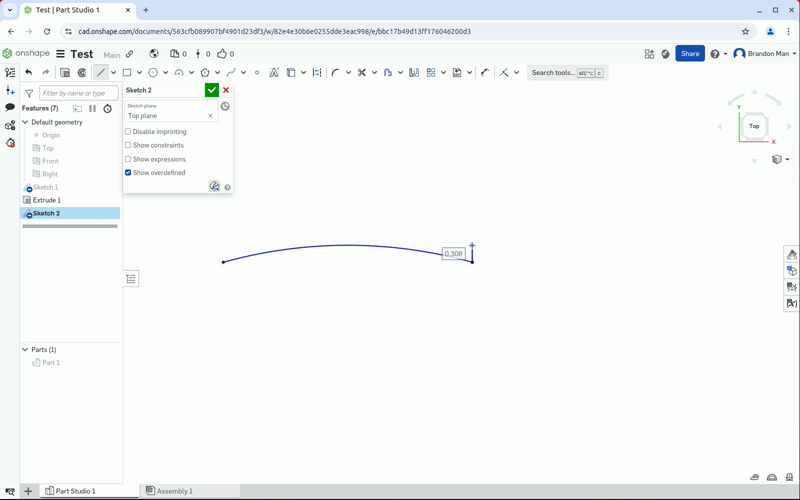
scroll(-6)
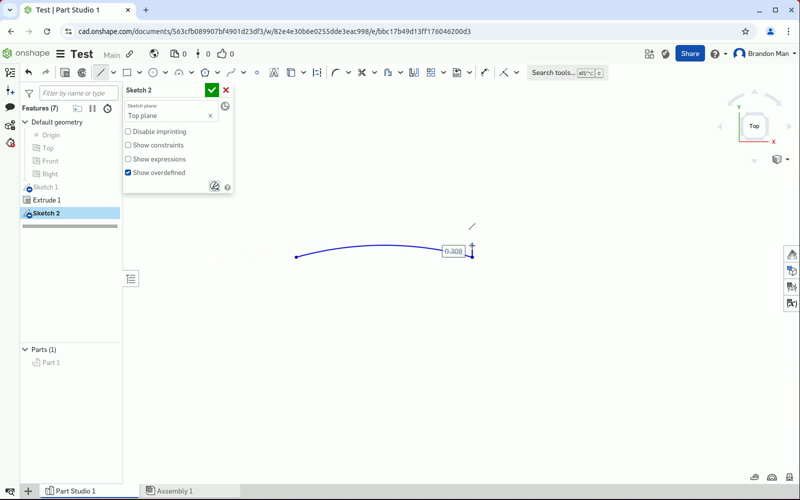
scroll(-6)
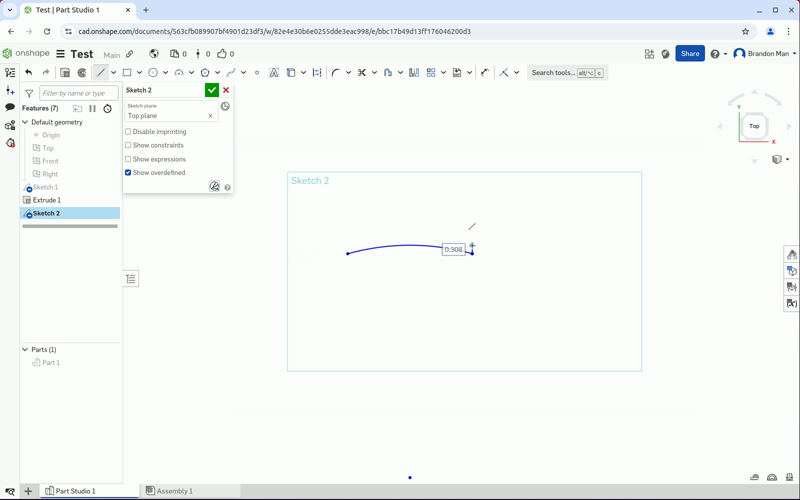
scroll(-6)
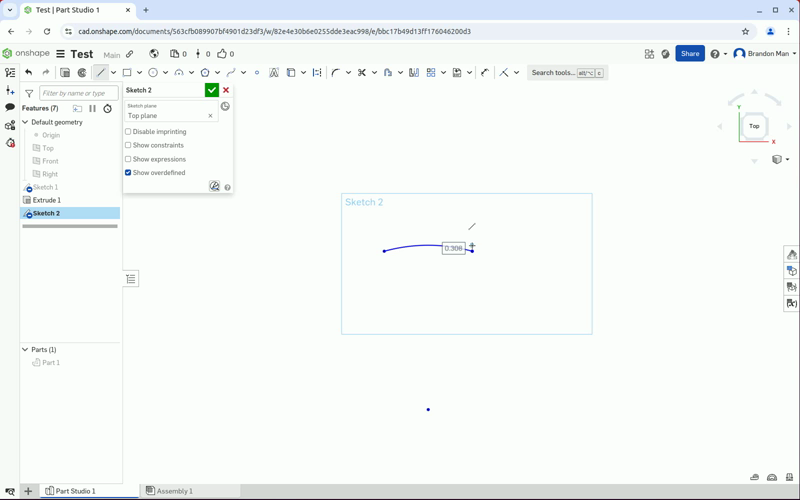
scroll(-6)
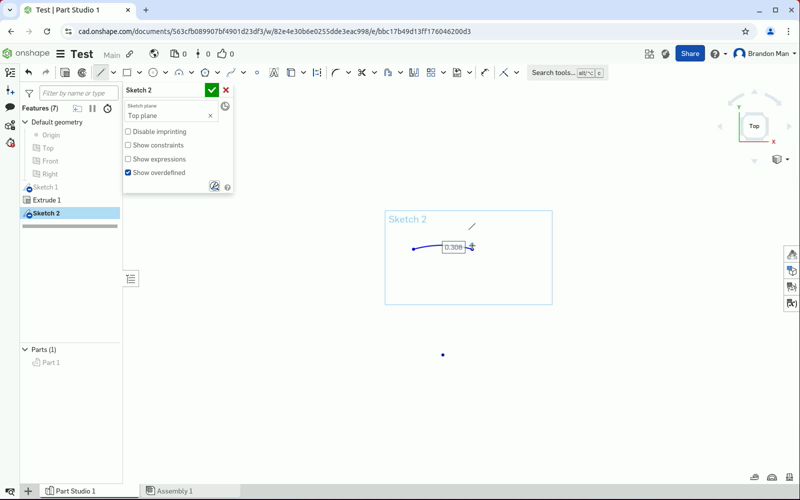
scroll(-6)
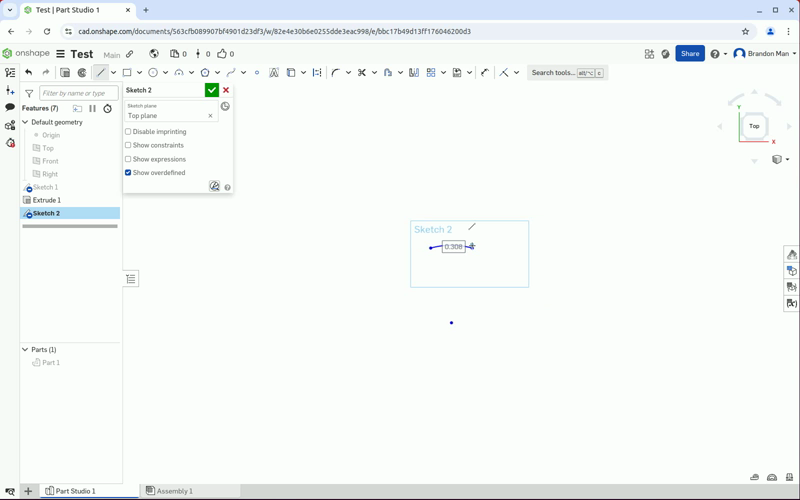
scroll(-6)
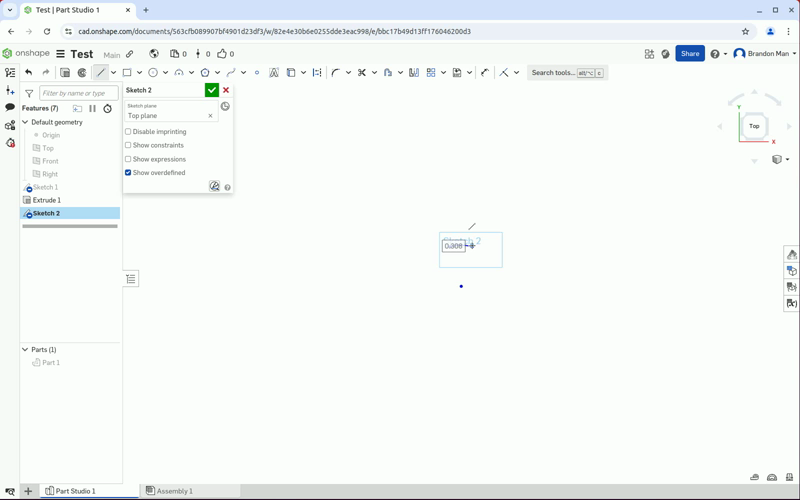
key_up(shift)
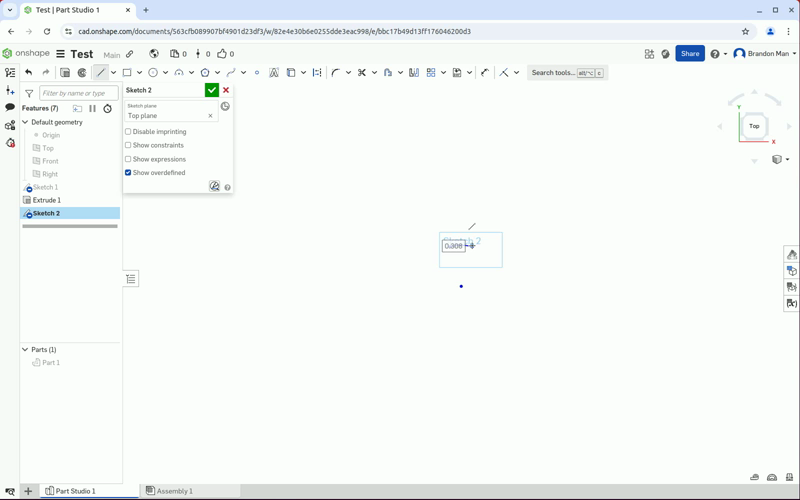
key_down(shift)
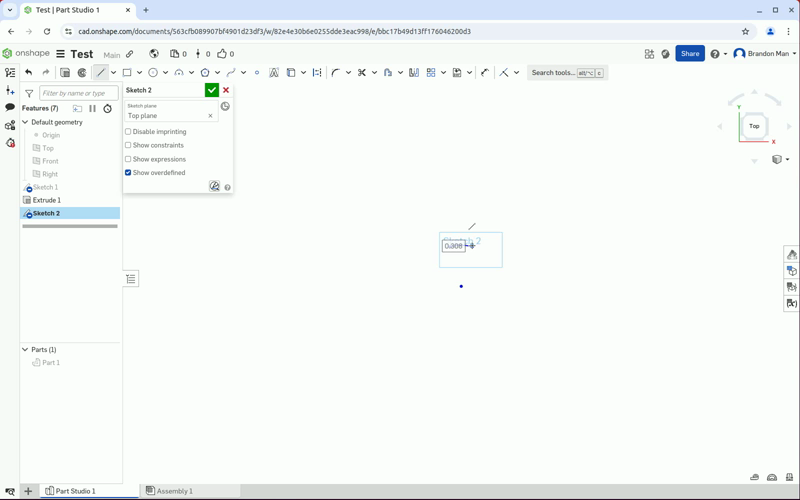
mouse_move(472, 170)
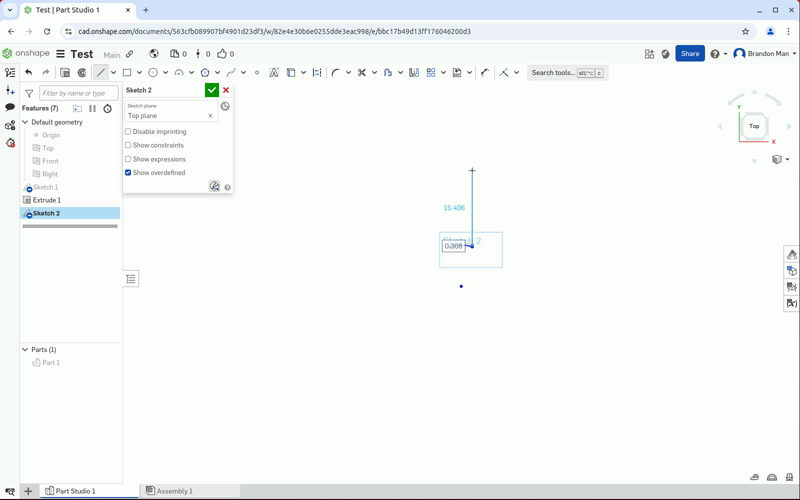
click(472, 170)
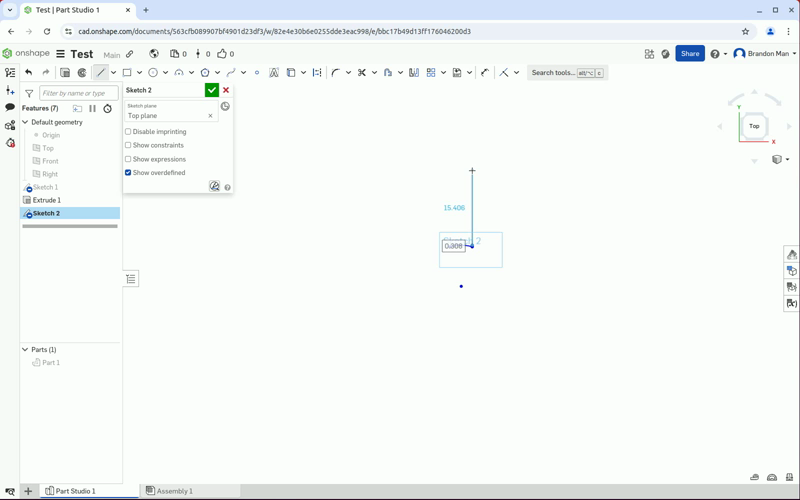
key_up(shift)
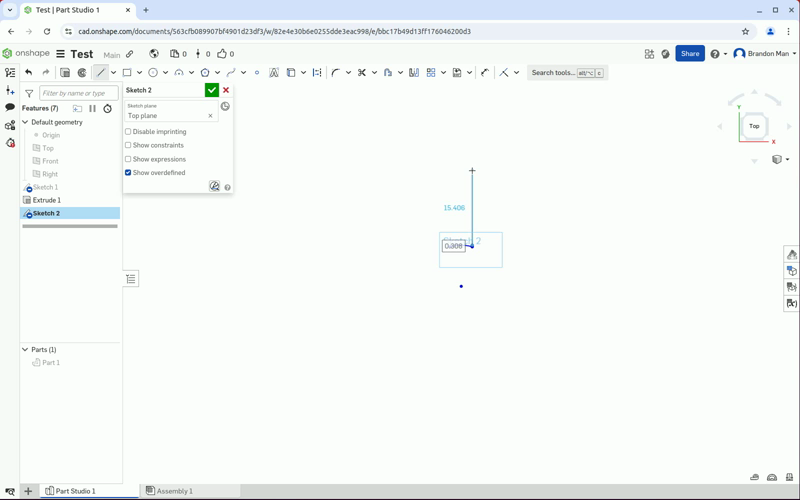
key_down(shift)
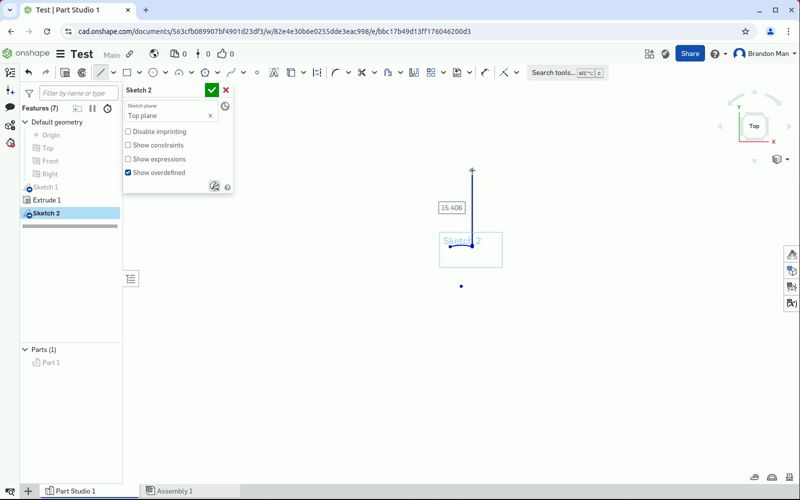
mouse_move(502, 170)
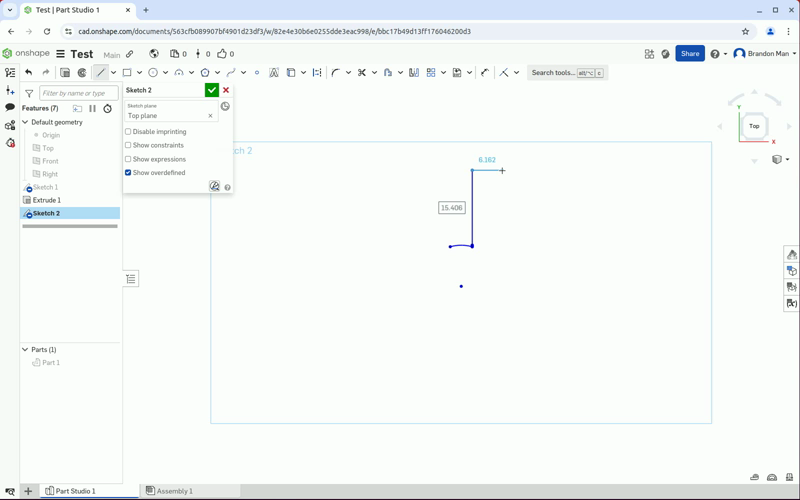
mouse_move(450, 170)
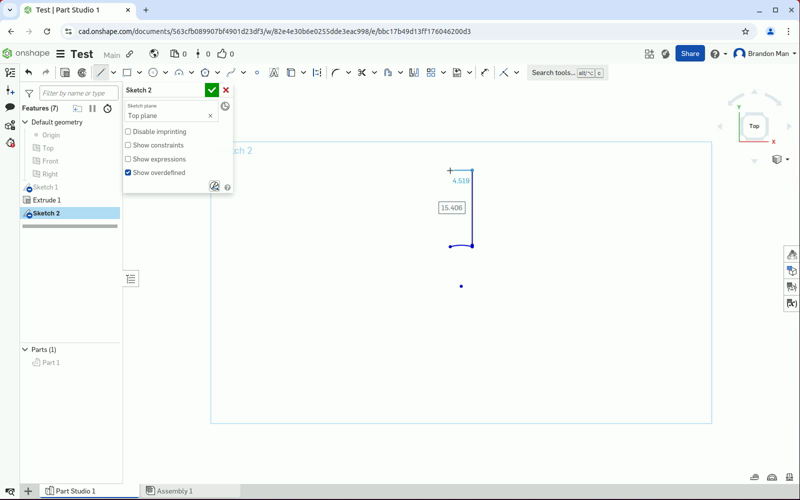
click(450, 170)
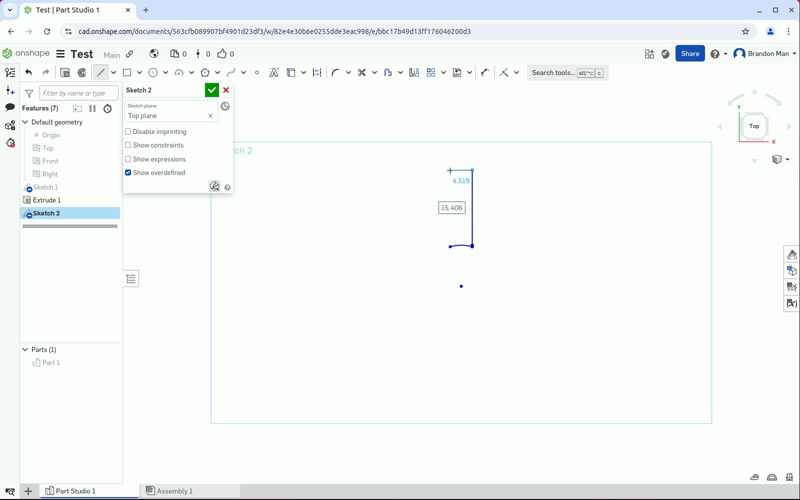
key_up(shift)
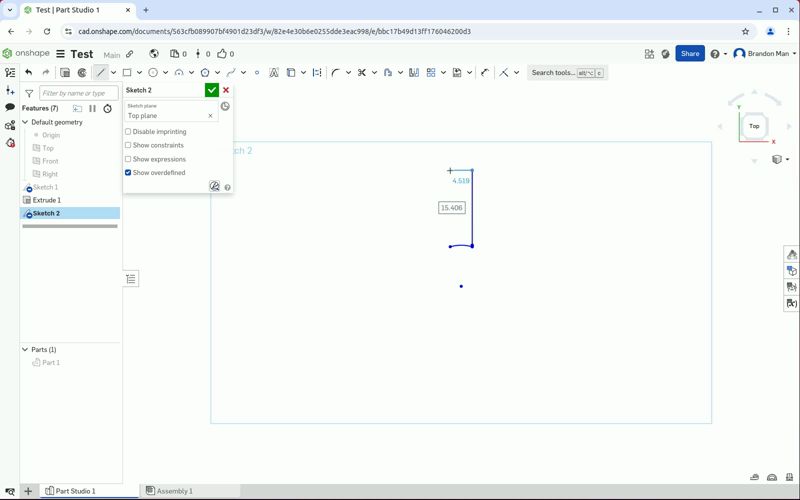
key_down(shift)
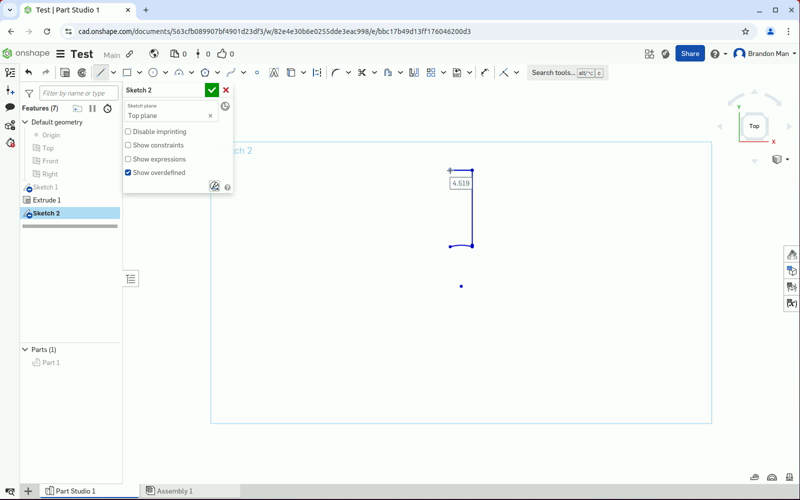
mouse_move(450, 245)
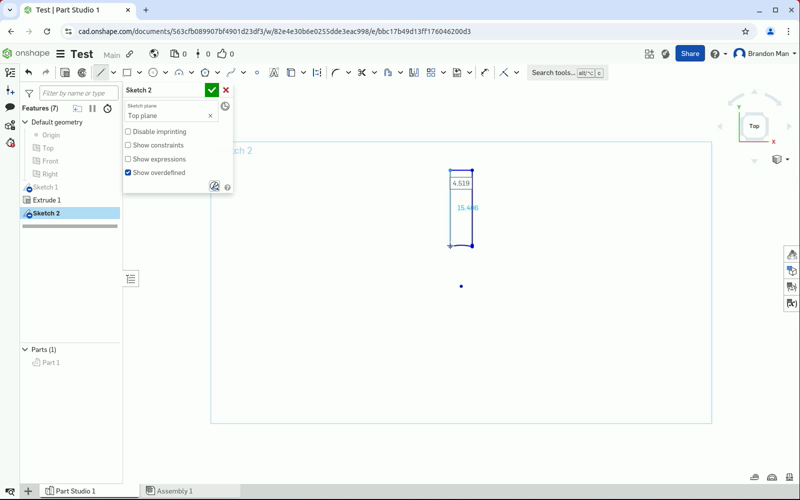
scroll(6)
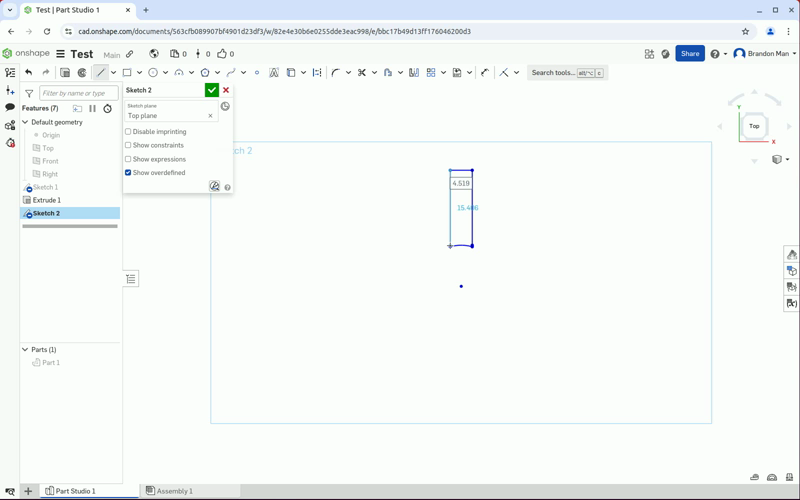
scroll(6)
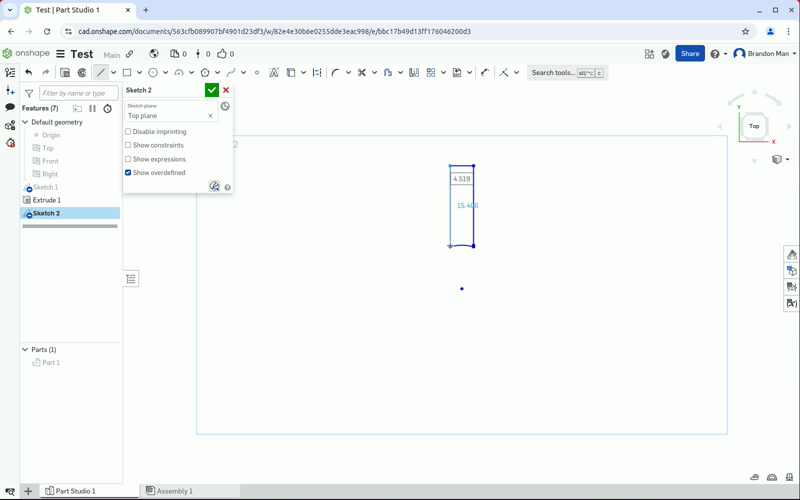
scroll(6)
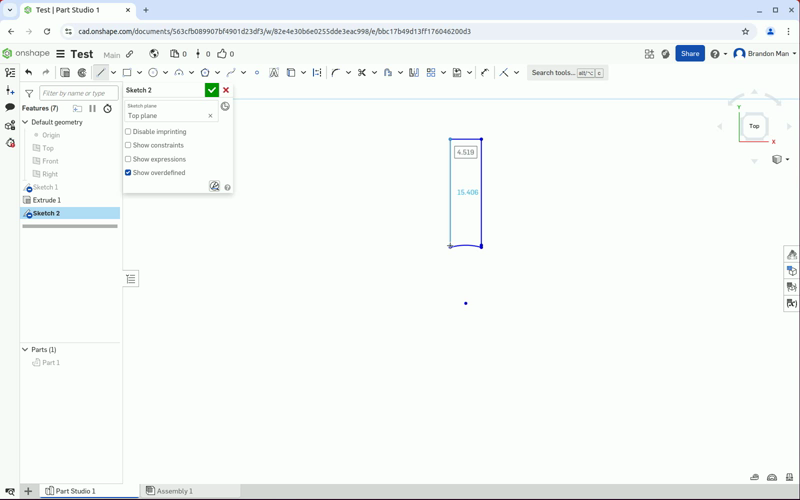
scroll(6)
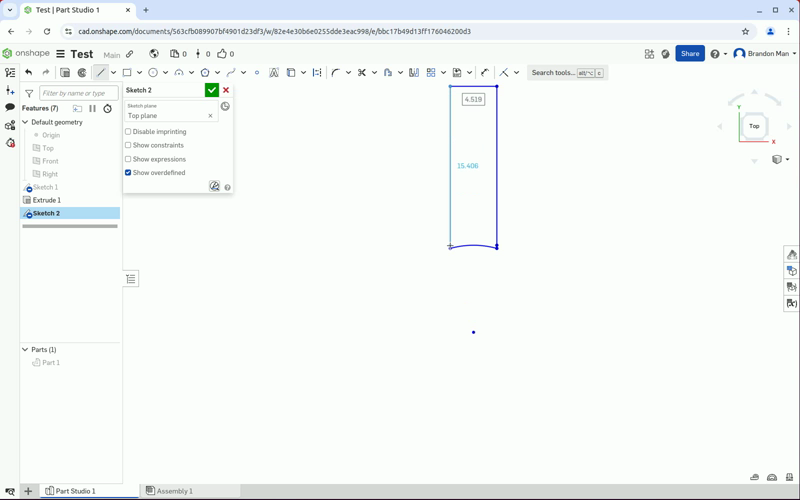
scroll(6)
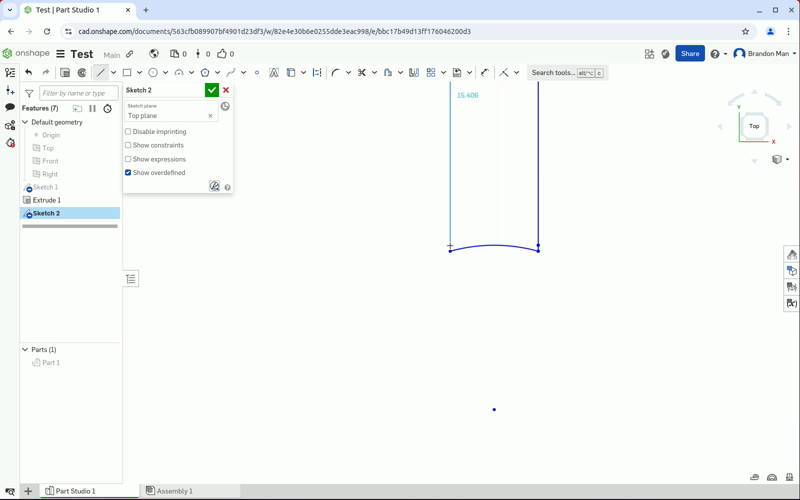
scroll(6)
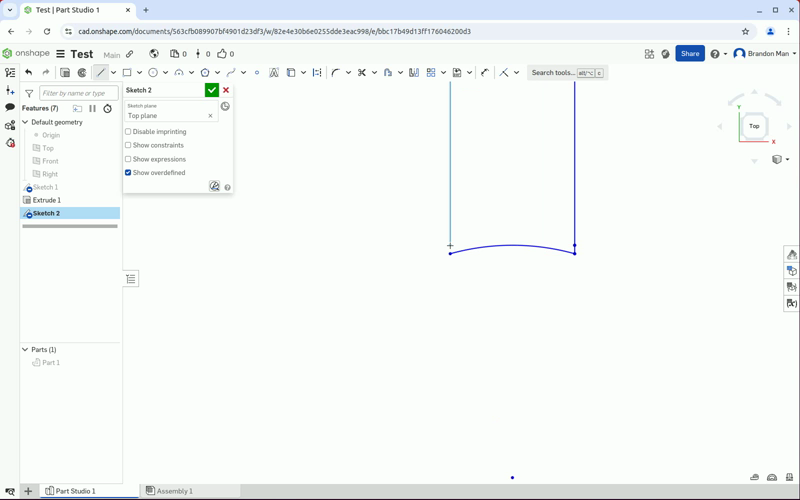
scroll(6)
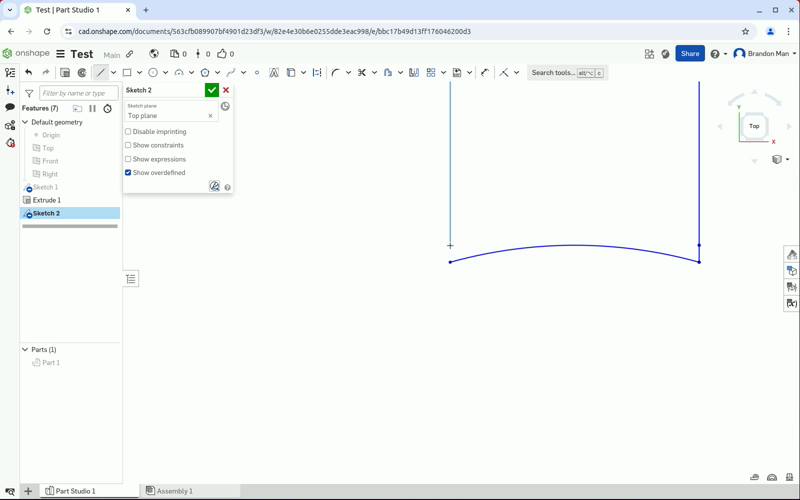
click(450, 245)
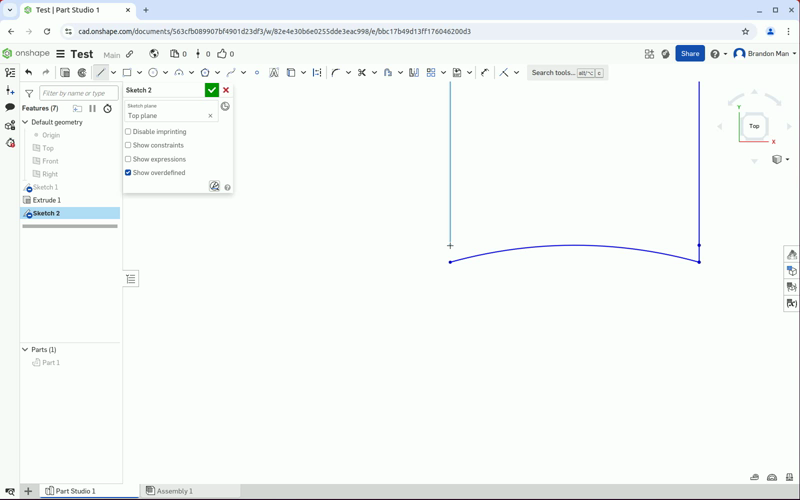
scroll(-6)
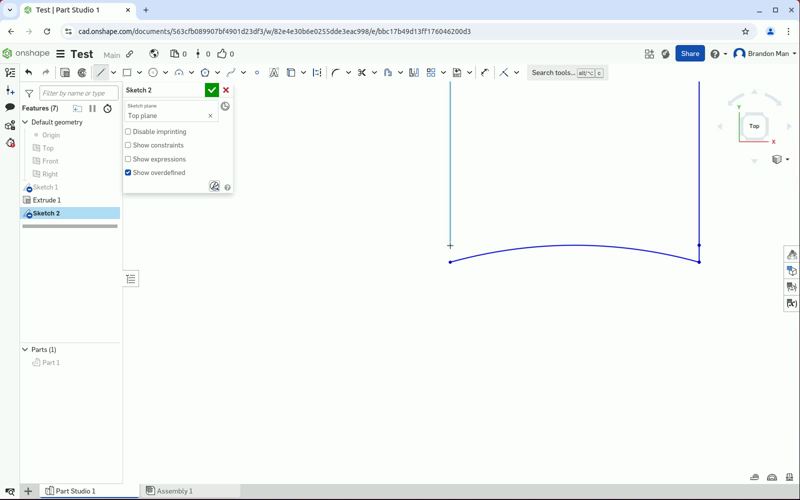
scroll(-6)
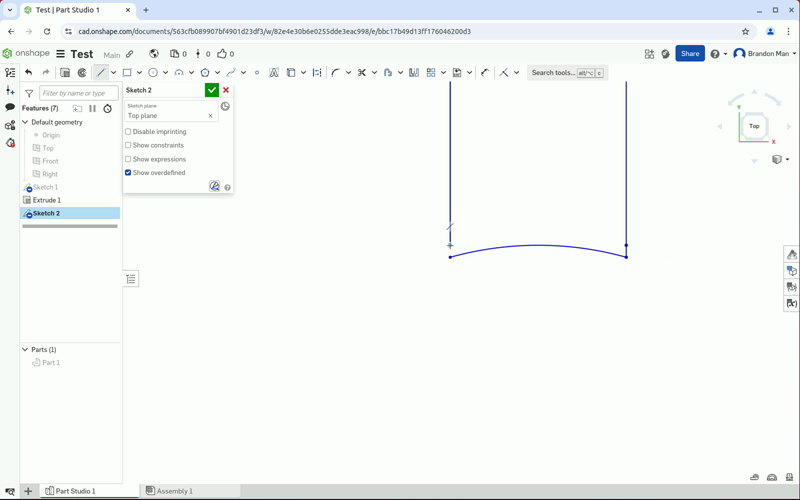
scroll(-6)
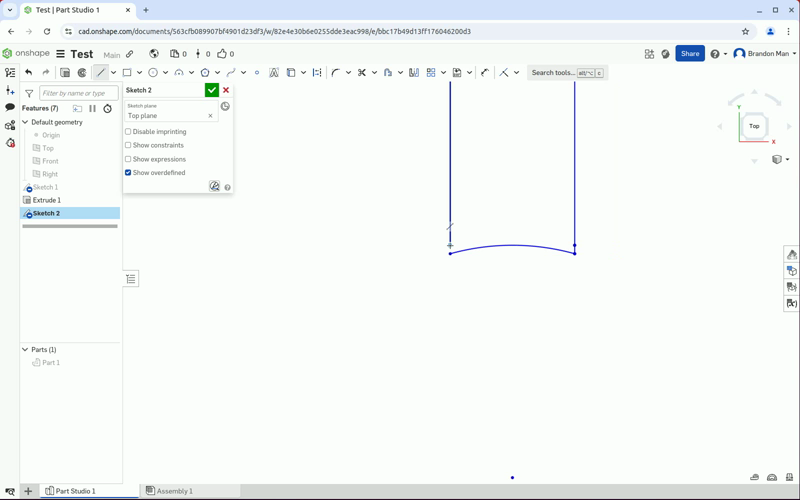
scroll(-6)
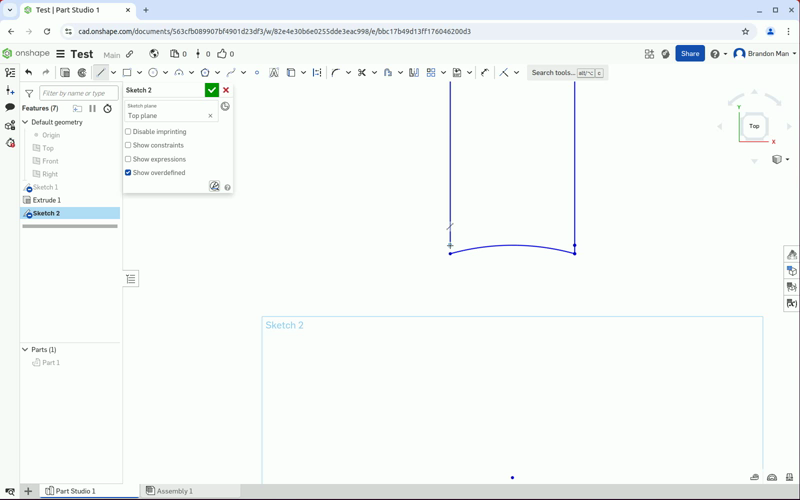
scroll(-6)
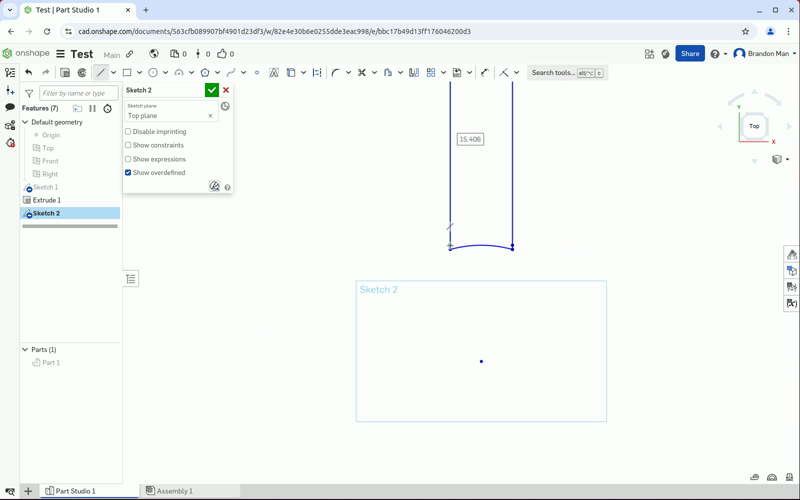
scroll(-6)
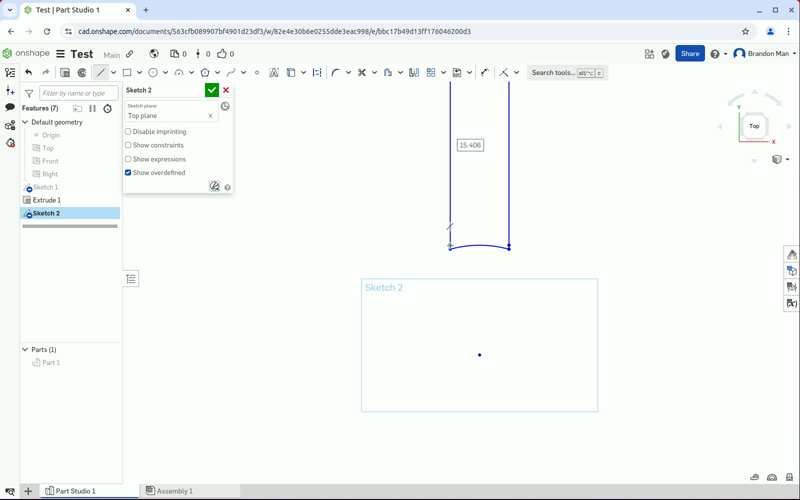
scroll(-6)
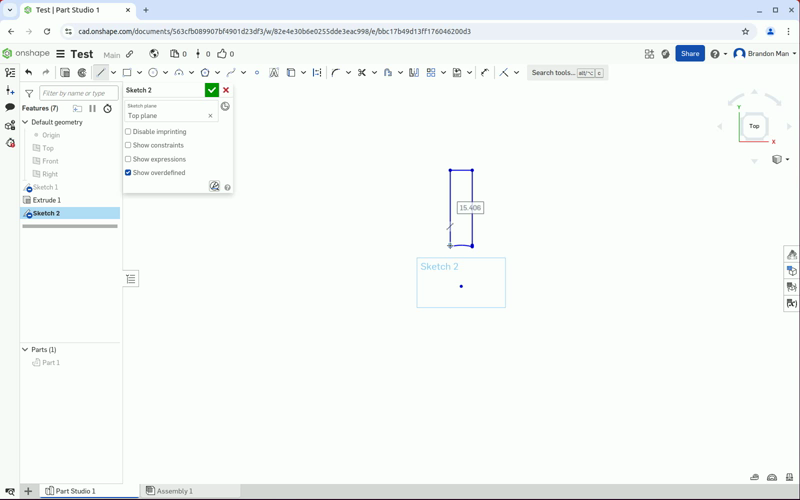
key_up(shift)
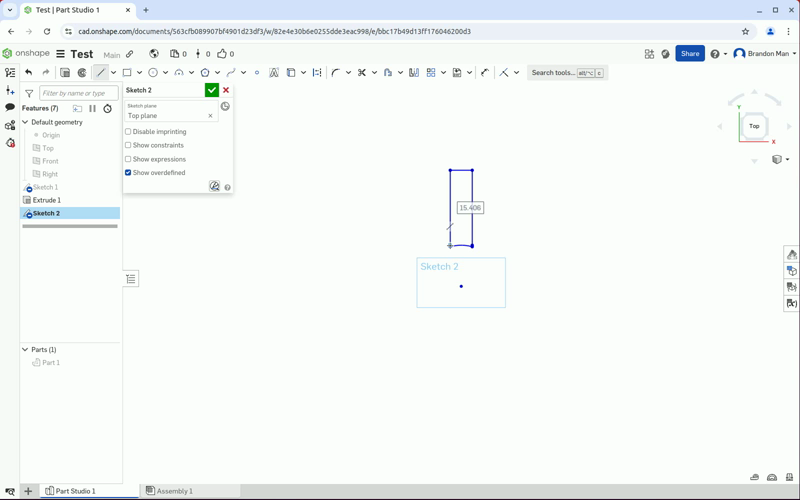
mouse_move(480, 245)
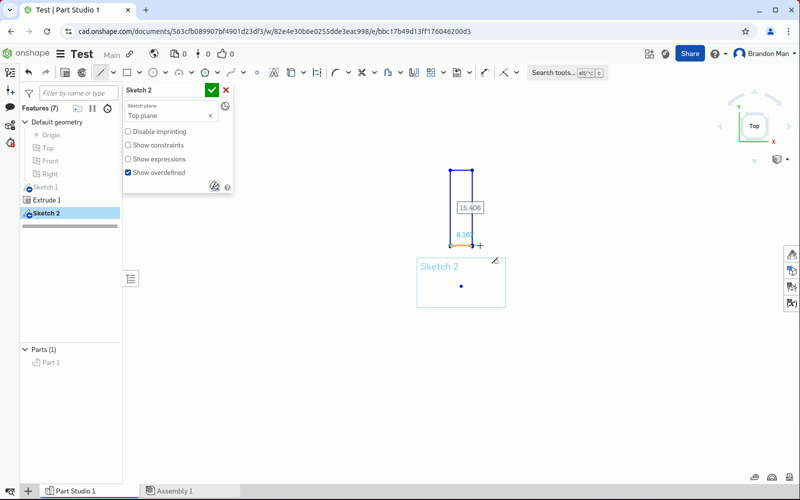
key_down(shift)
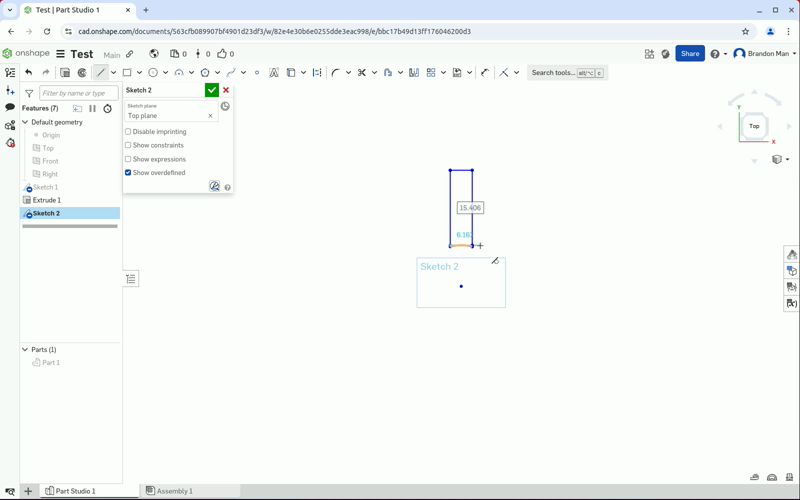
mouse_move(450, 246)
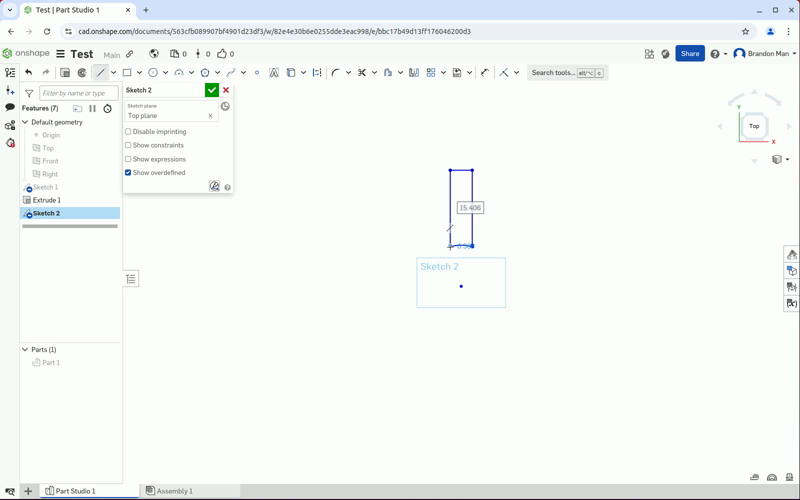
scroll(6)
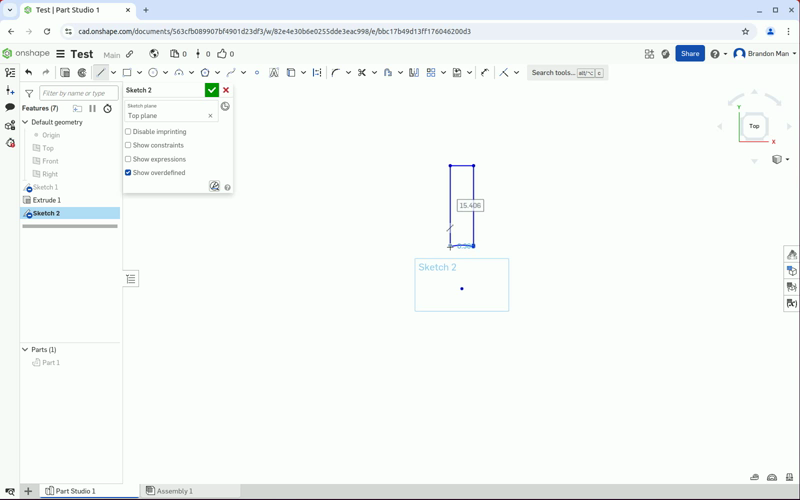
scroll(6)
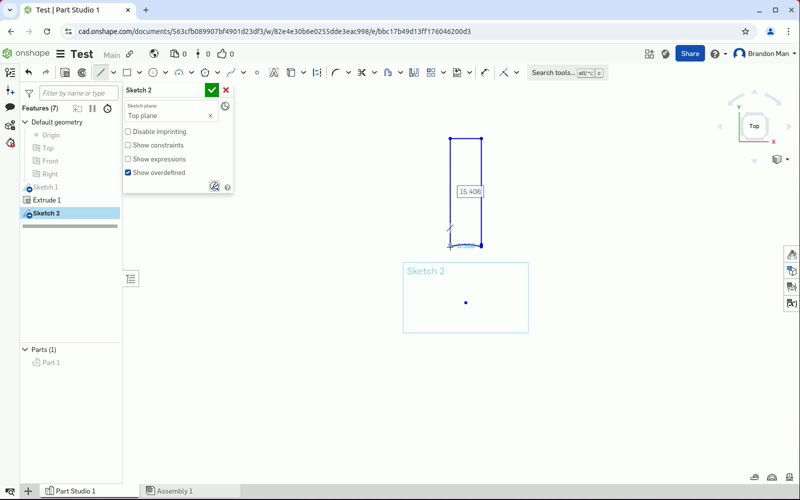
scroll(6)
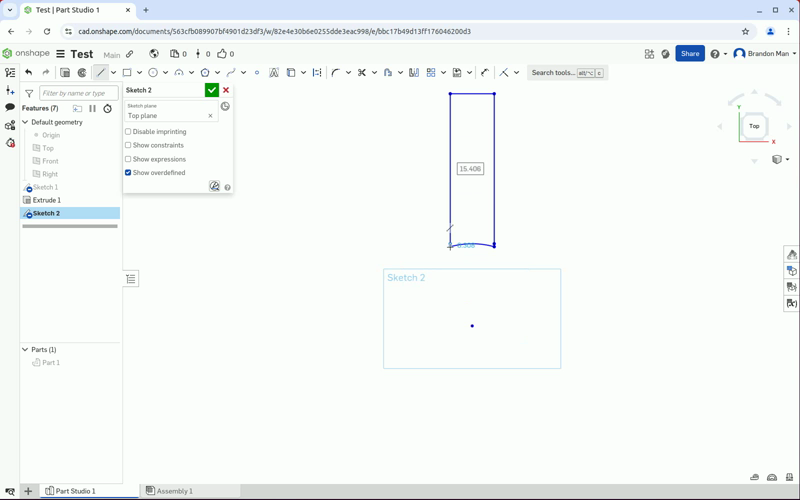
scroll(6)
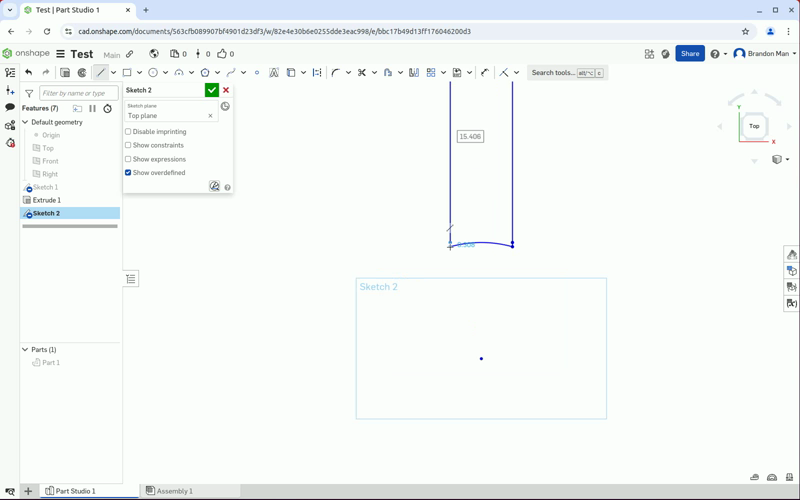
scroll(6)
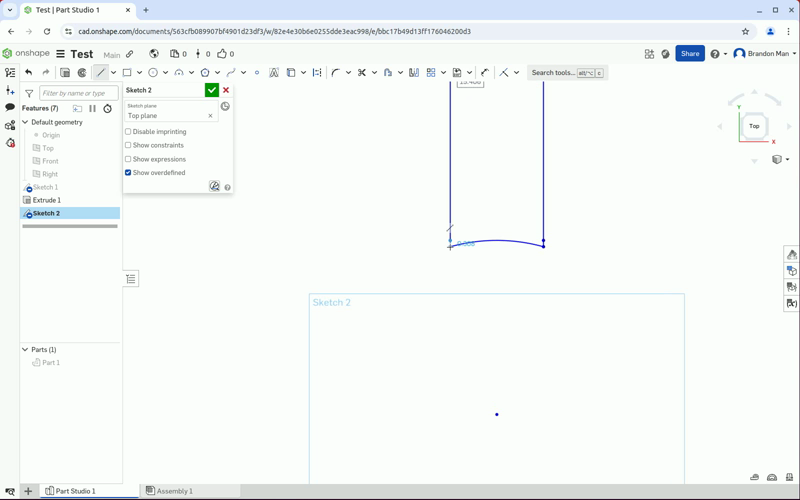
scroll(6)
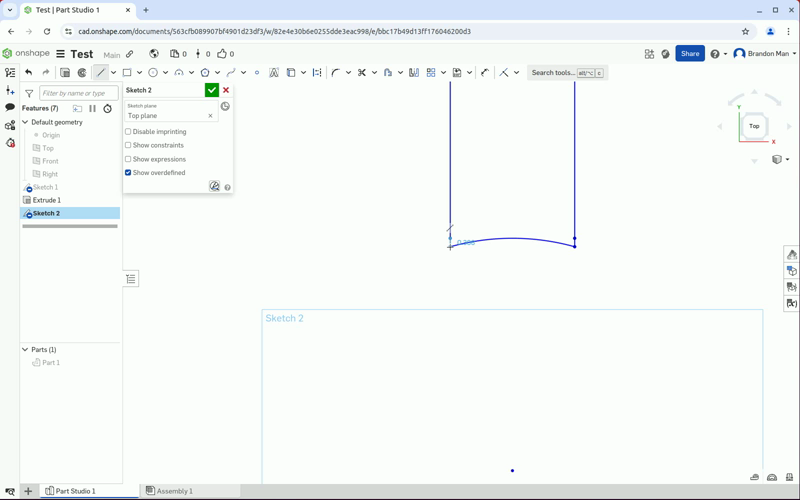
scroll(6)
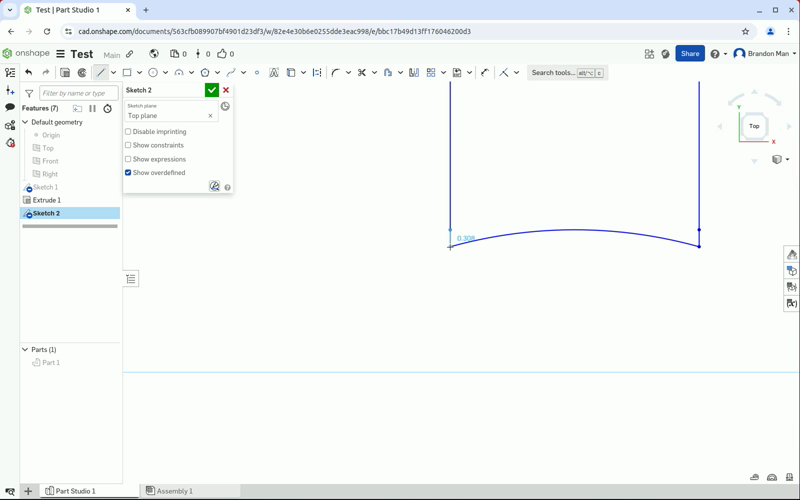
key_up(shift)
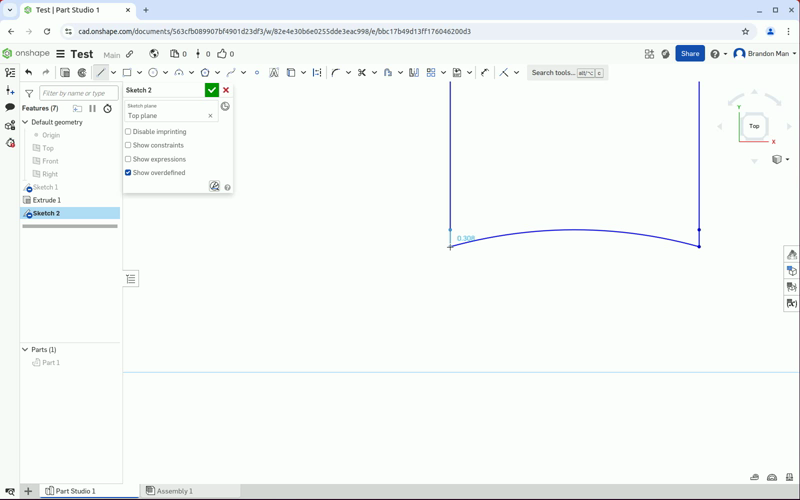
click(450, 246)
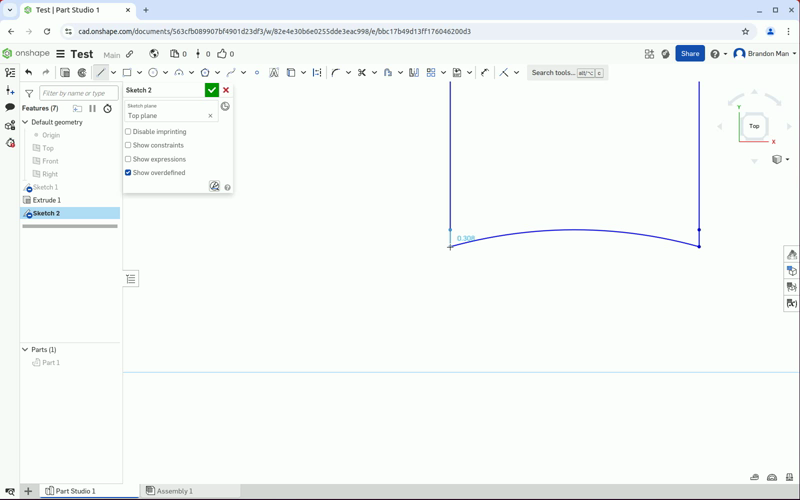
scroll(-6)
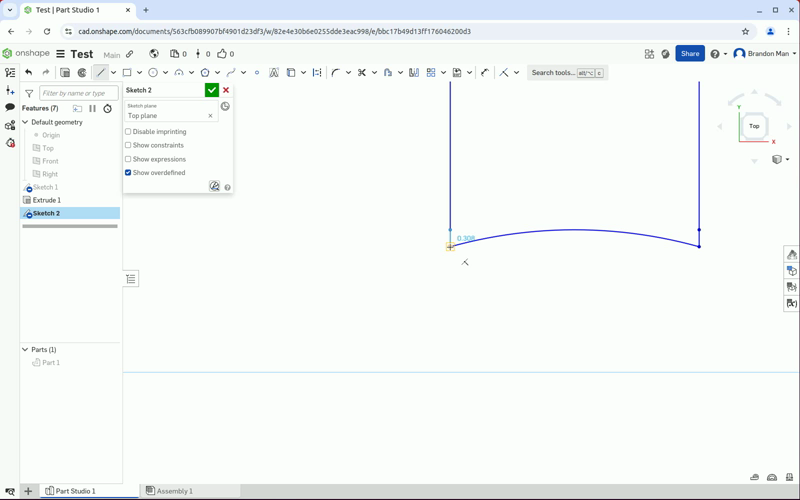
scroll(-6)
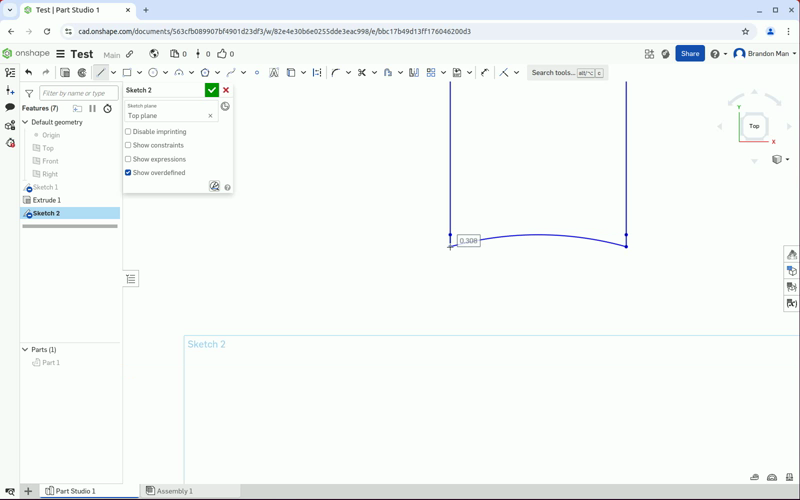
scroll(-6)
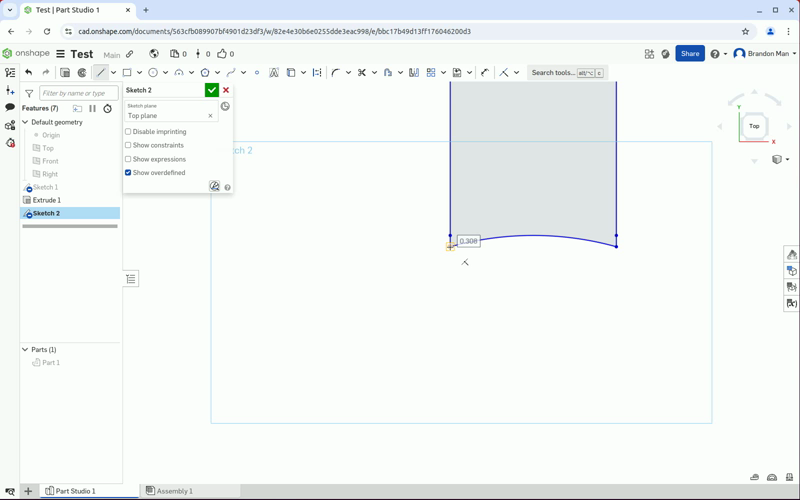
scroll(-6)
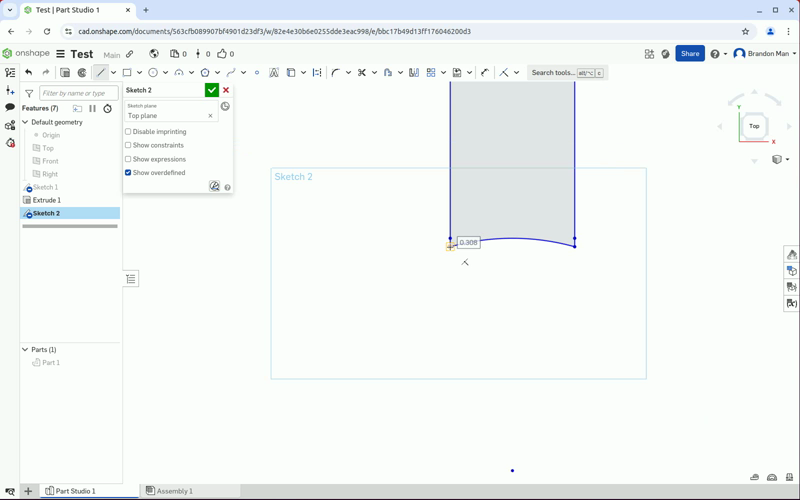
scroll(-6)
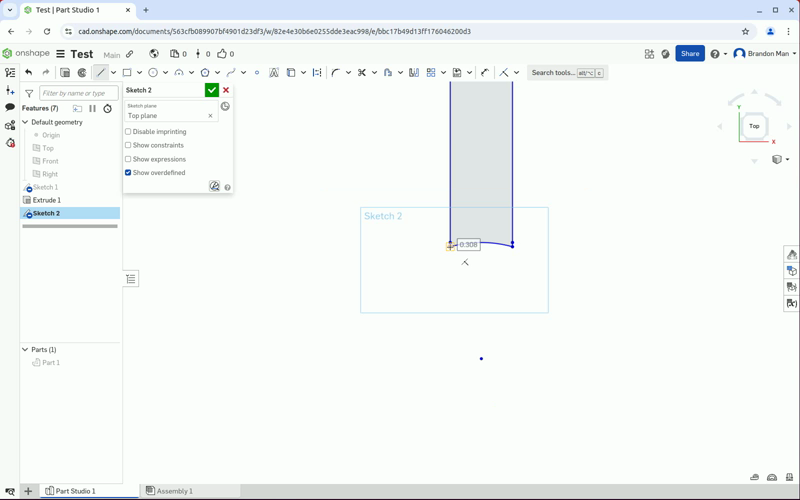
scroll(-6)
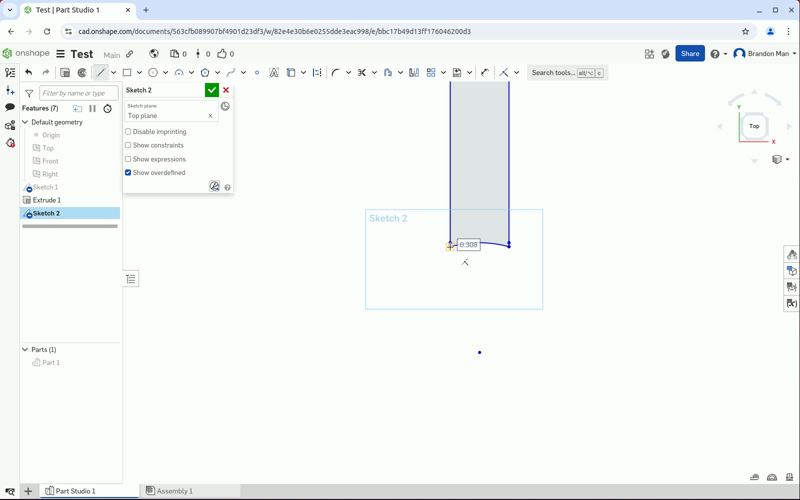
scroll(-6)
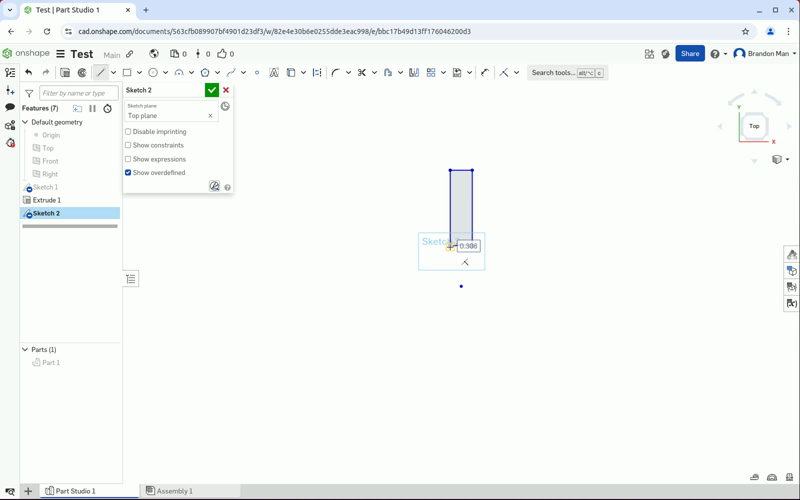
key(esc)
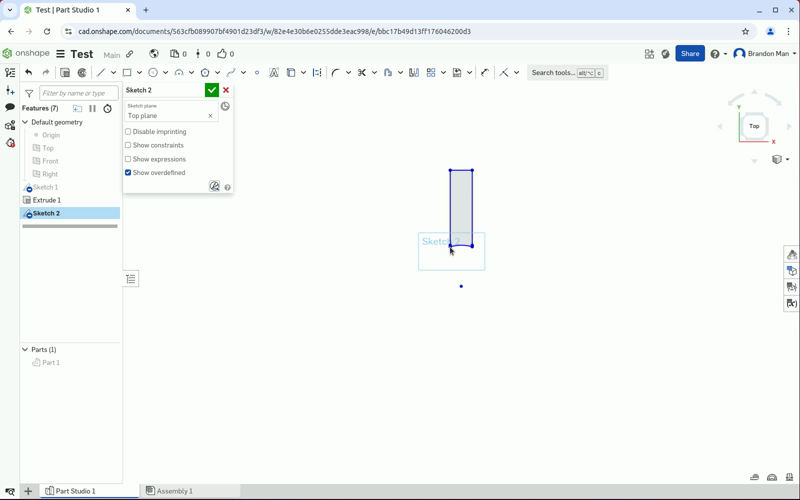
key(c)
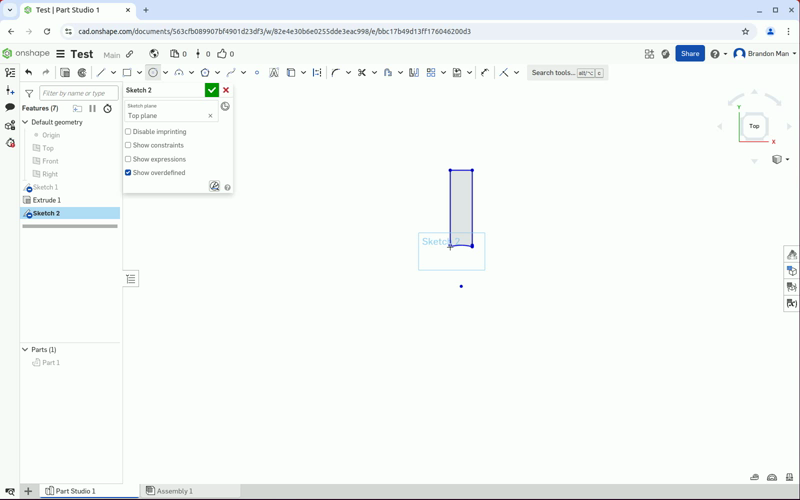
key_down(shift)
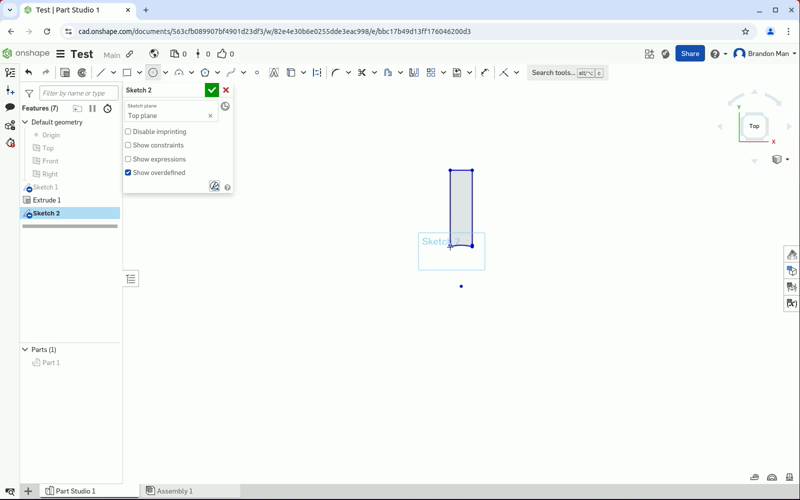
mouse_move(460, 183)
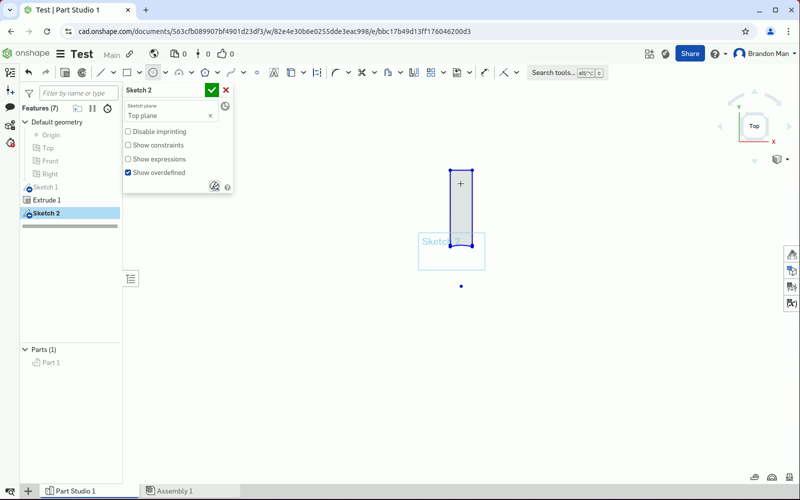
click(460, 183)
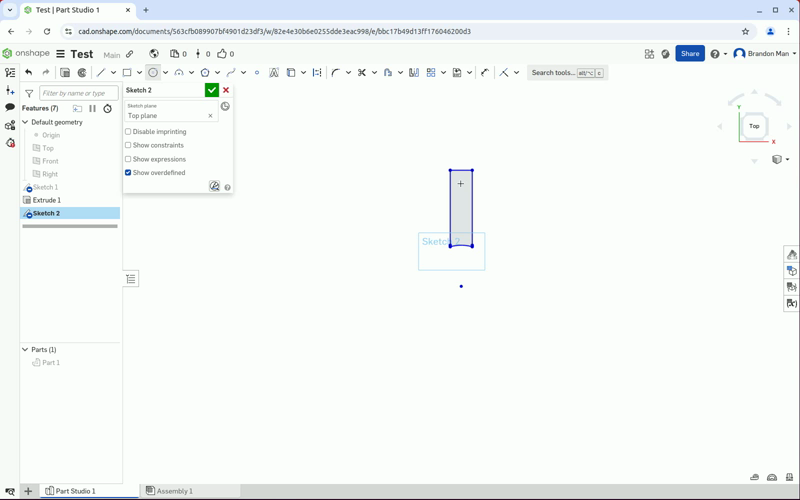
key_up(shift)
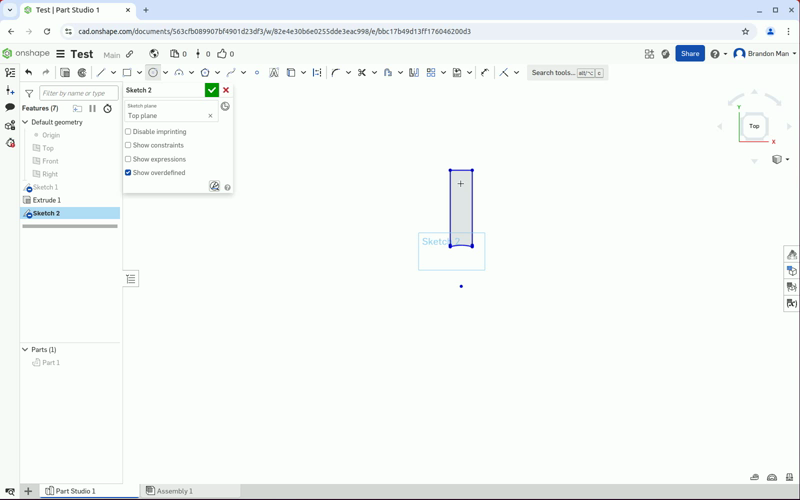
mouse_move(464, 183)
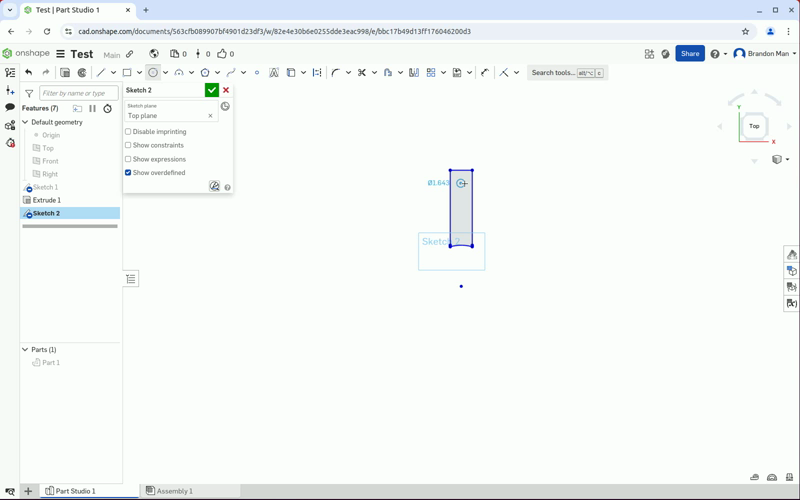
click(464, 183)
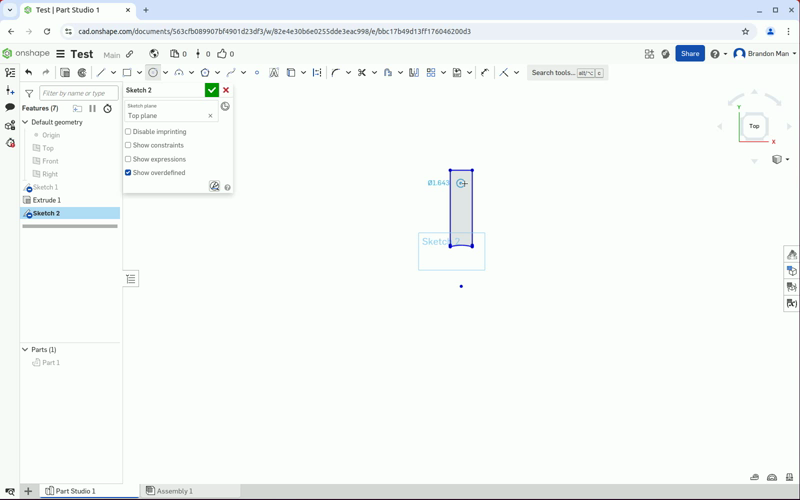
key(esc)
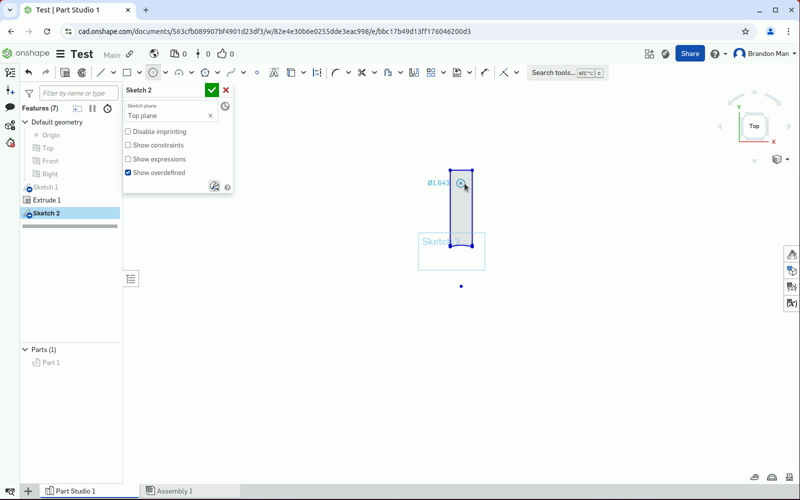
mouse_move(455, 201)
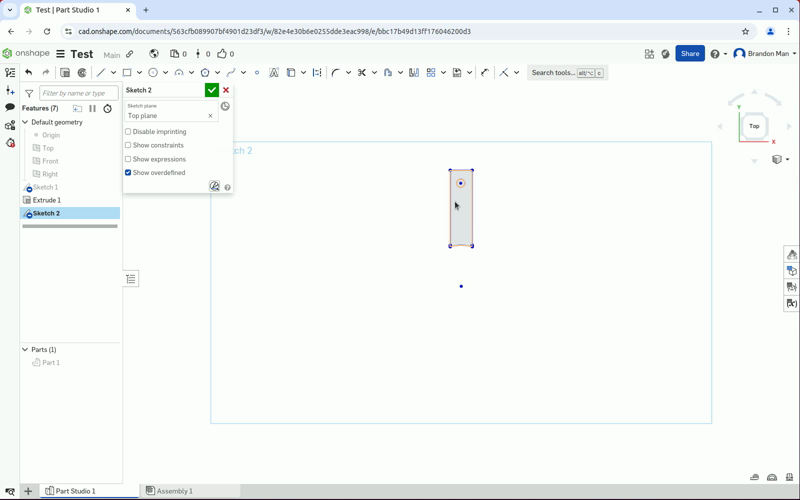
scroll(6)
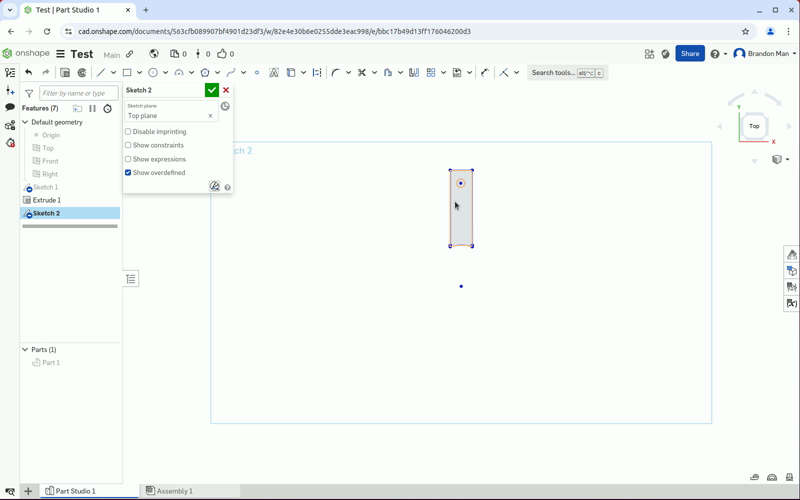
scroll(6)
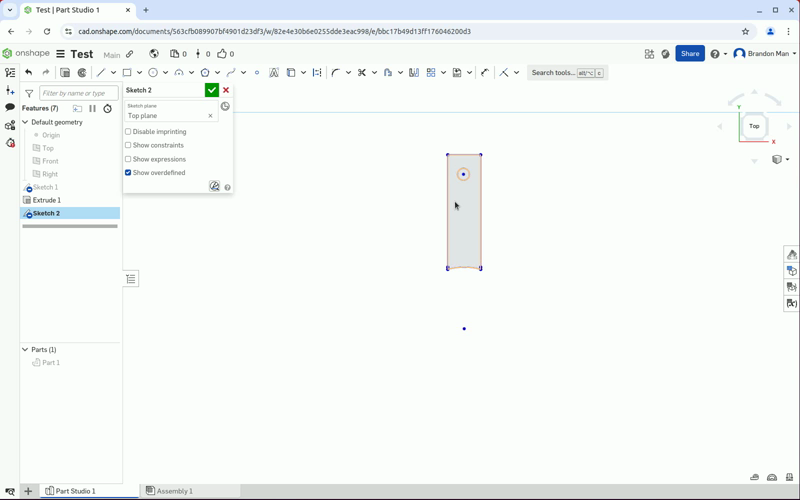
scroll(6)
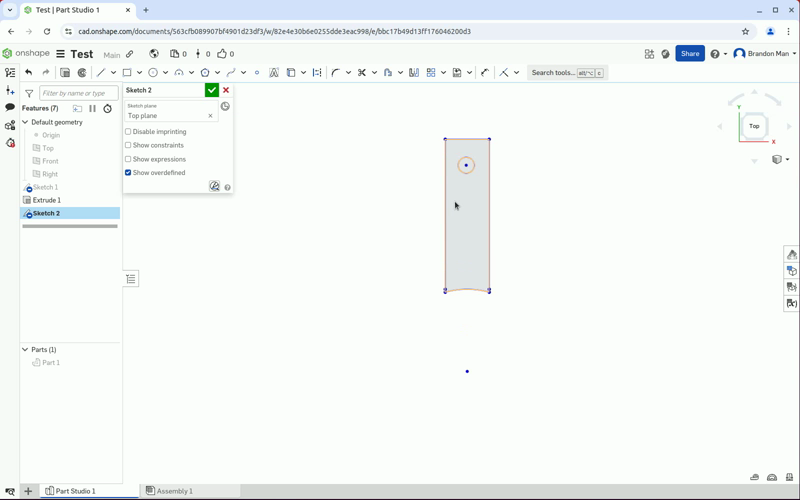
scroll(6)
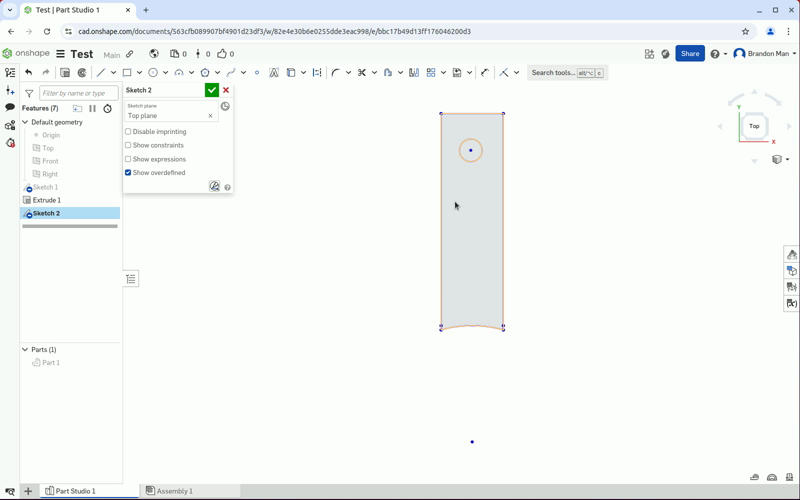
scroll(6)
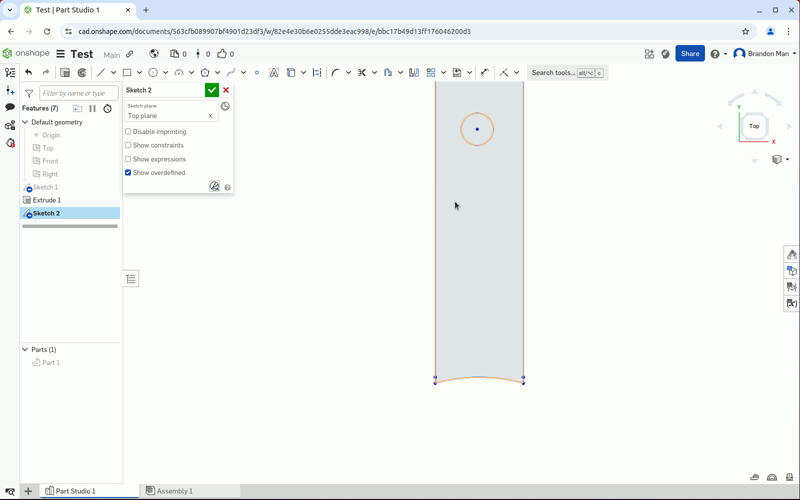
scroll(6)
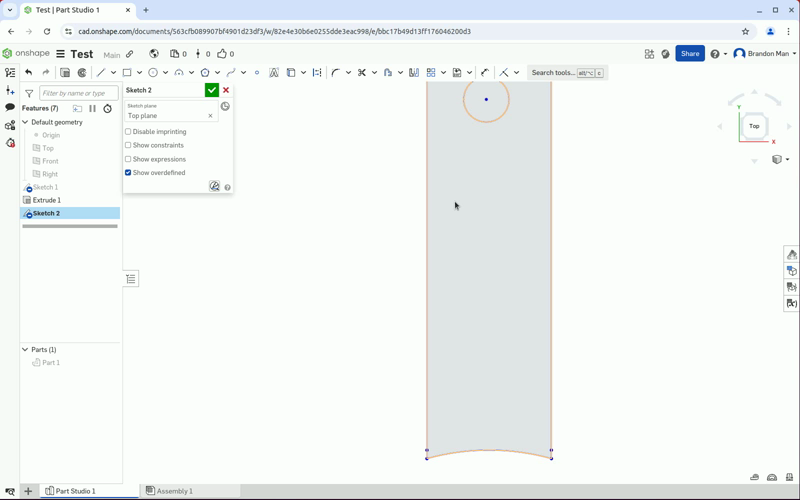
scroll(6)
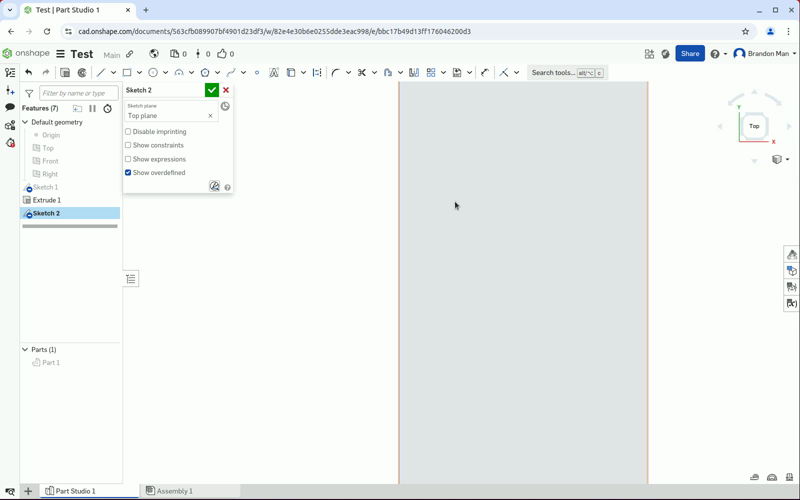
click(455, 201)
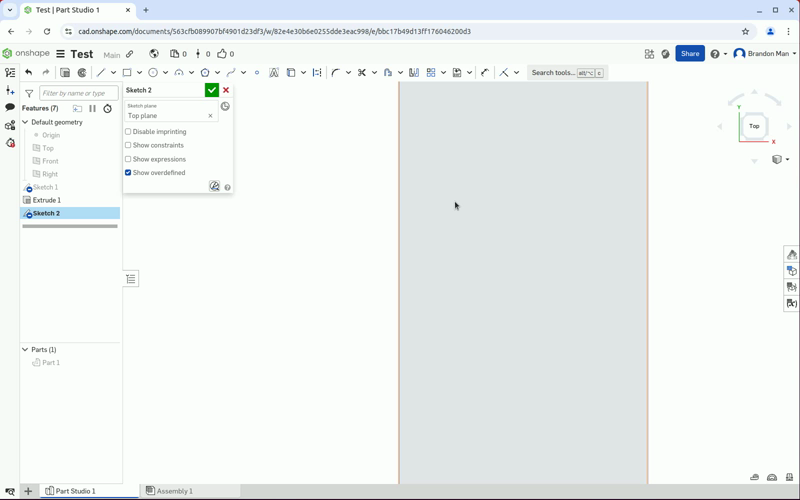
scroll(-6)
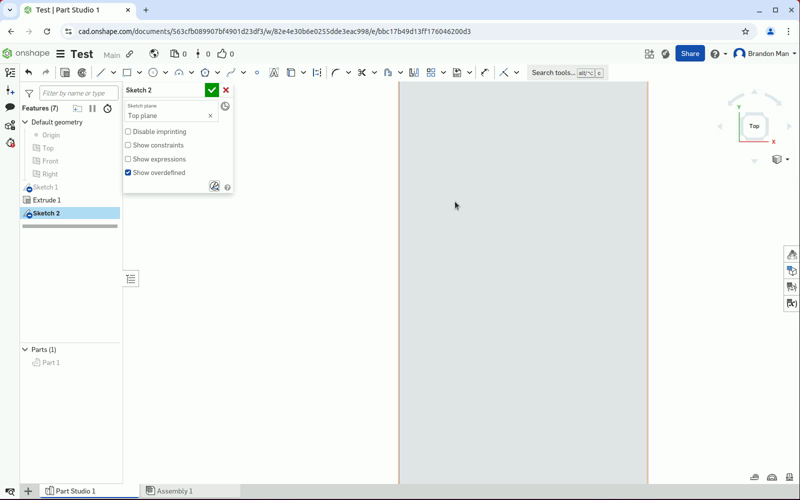
scroll(-6)
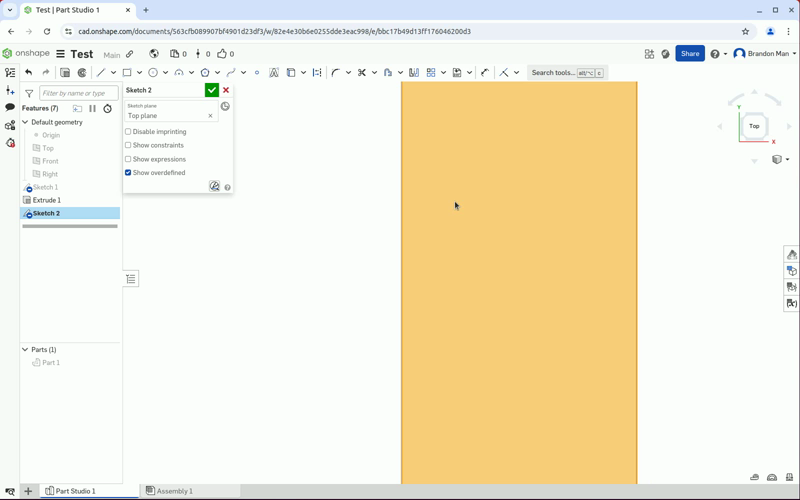
scroll(-6)
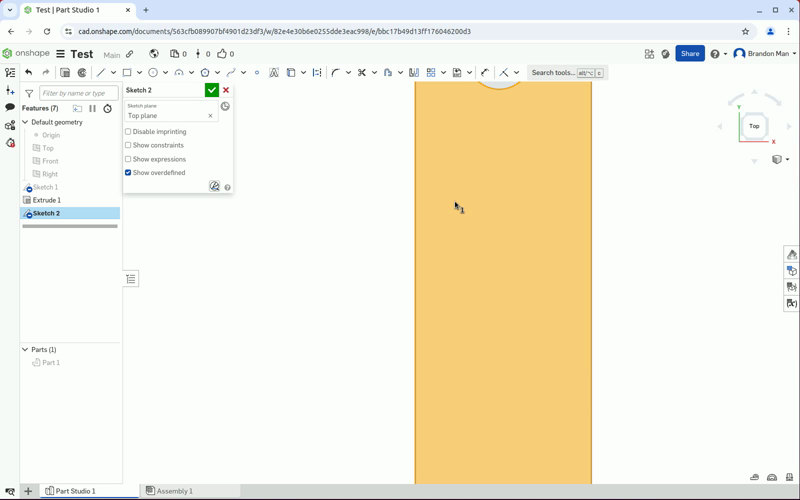
scroll(-6)
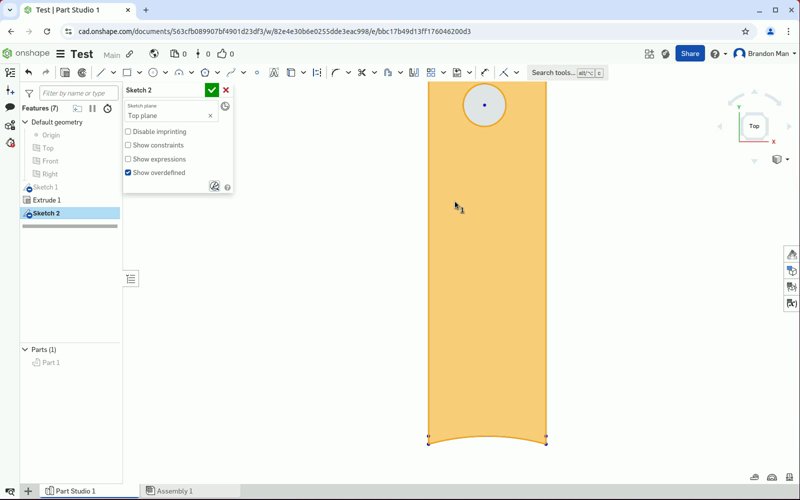
scroll(-6)
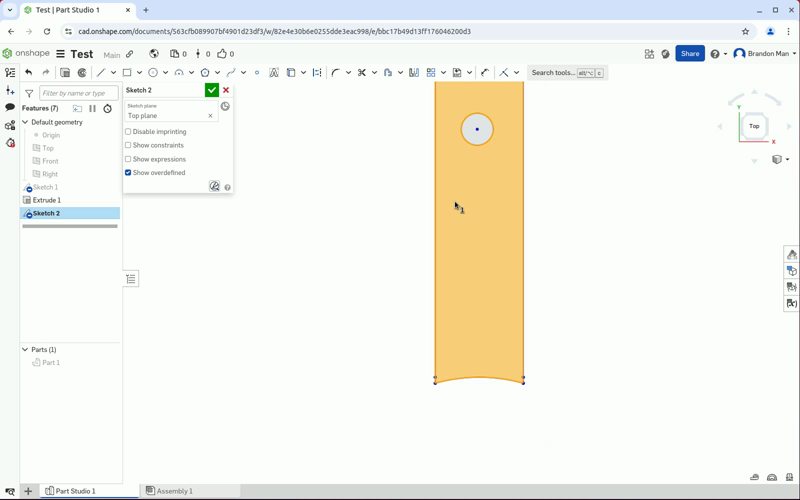
scroll(-6)
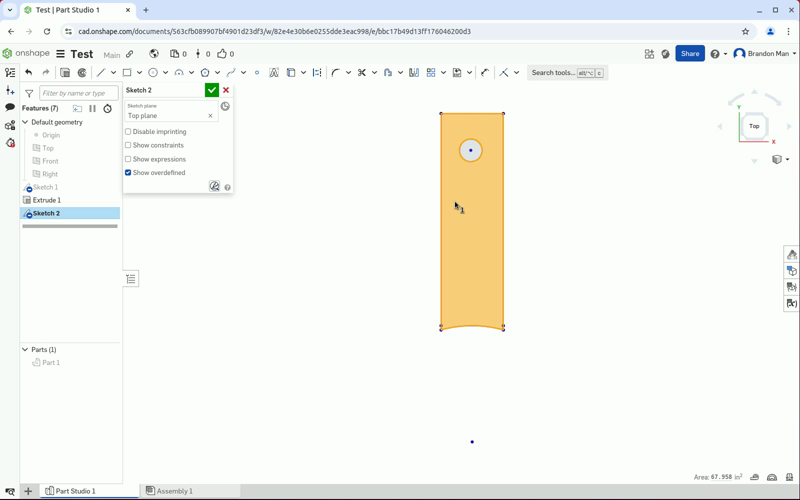
scroll(-6)
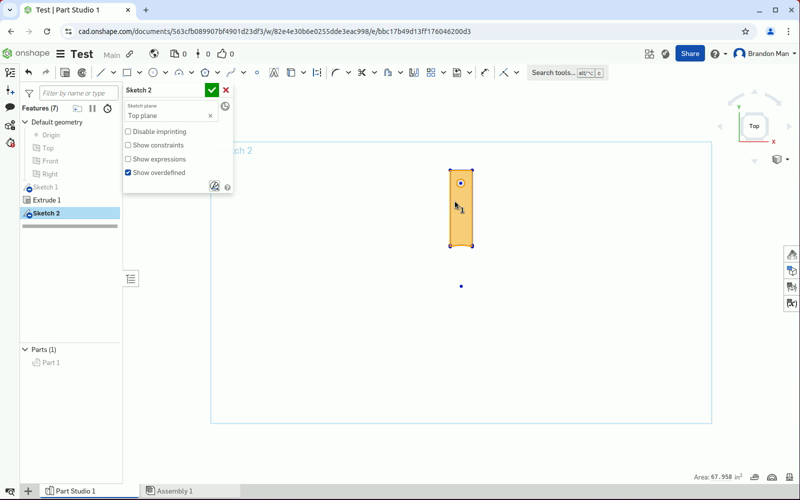
mouse_move(73, 352)
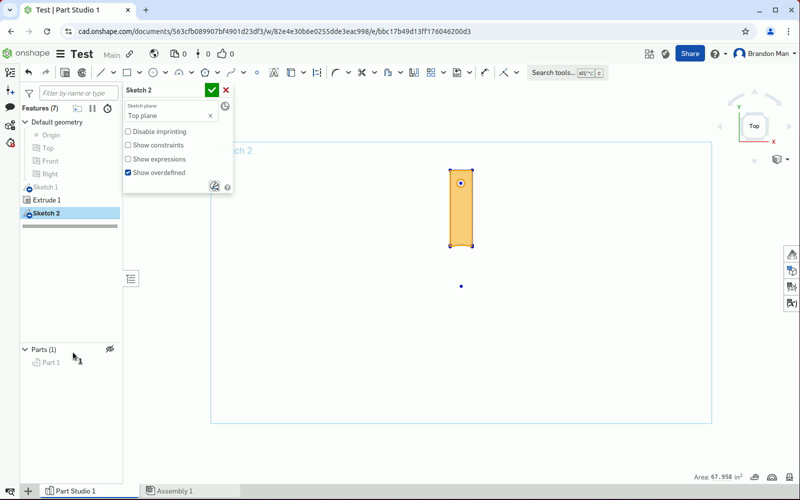
key(shift+y)
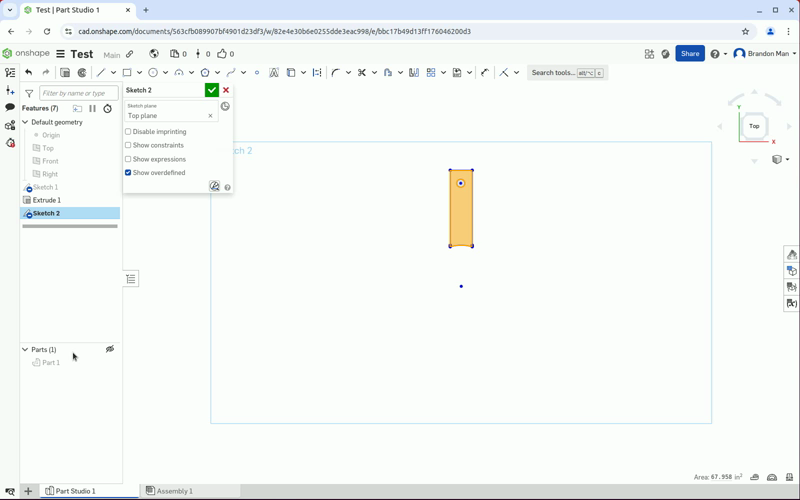
key(shift+e)
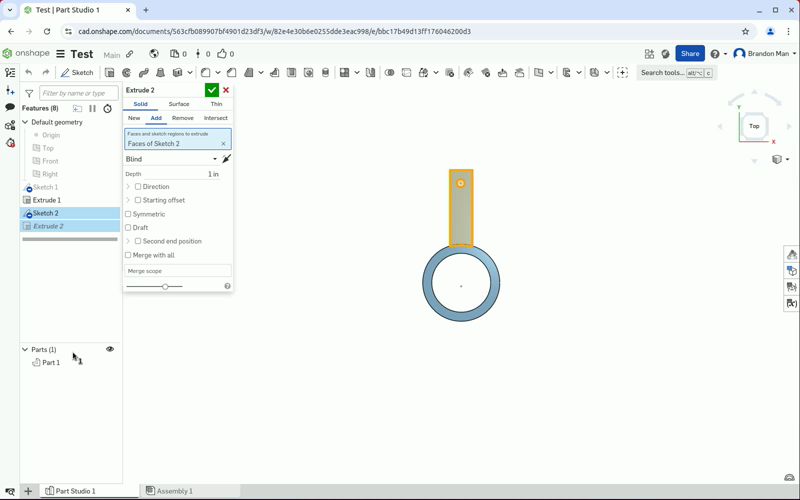
mouse_move(143, 106)
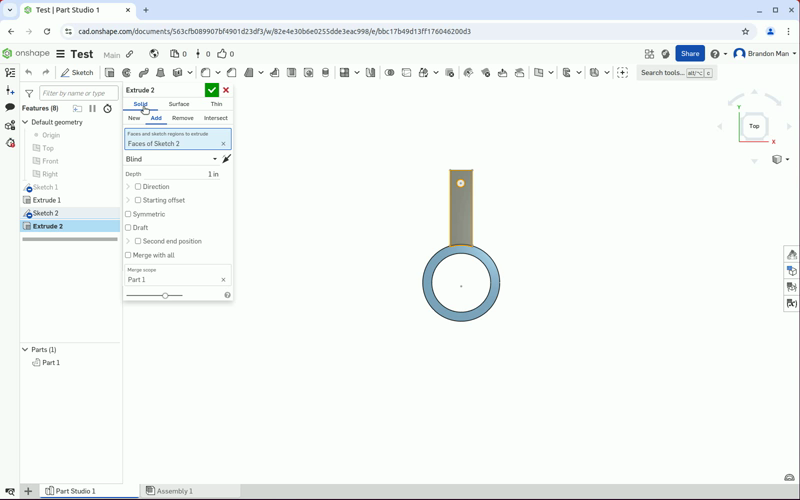
click(143, 106)
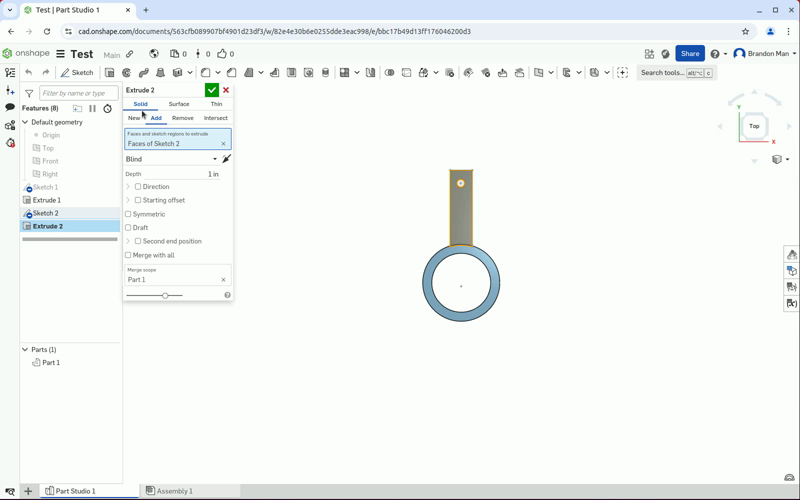
mouse_move(137, 120)
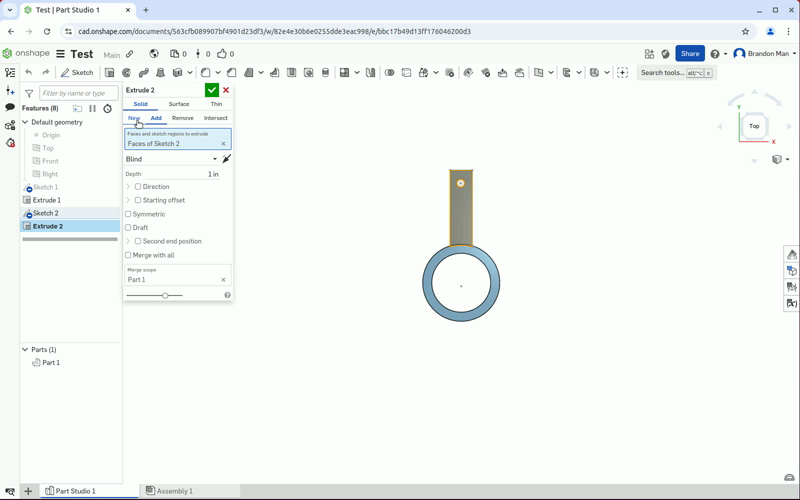
click(137, 120)
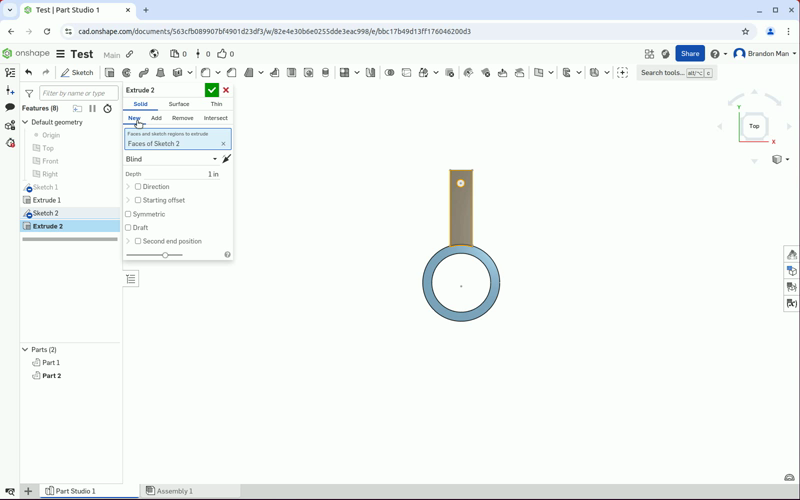
key(tab, 4)
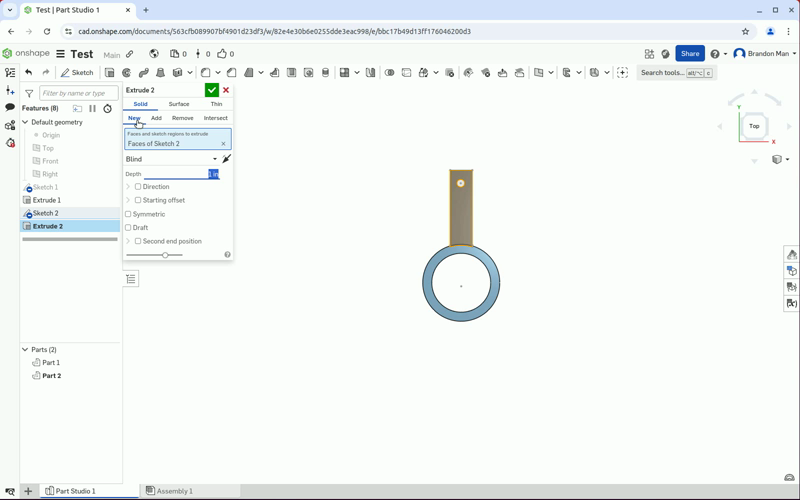
text(1.204)
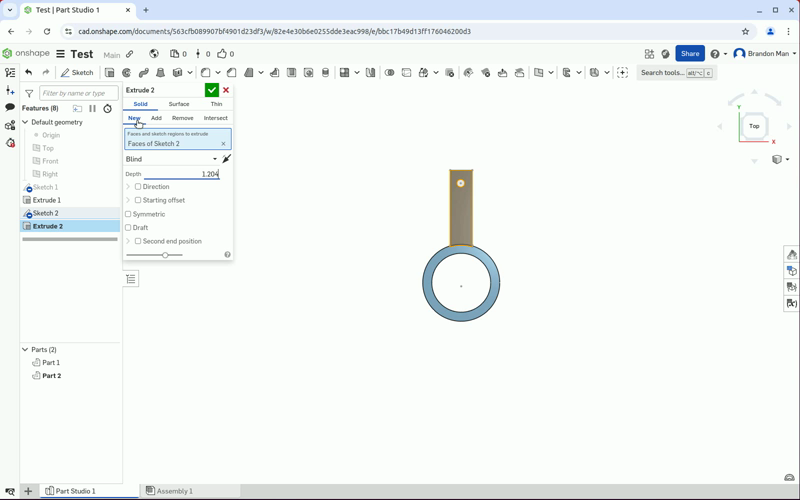
key(enter)
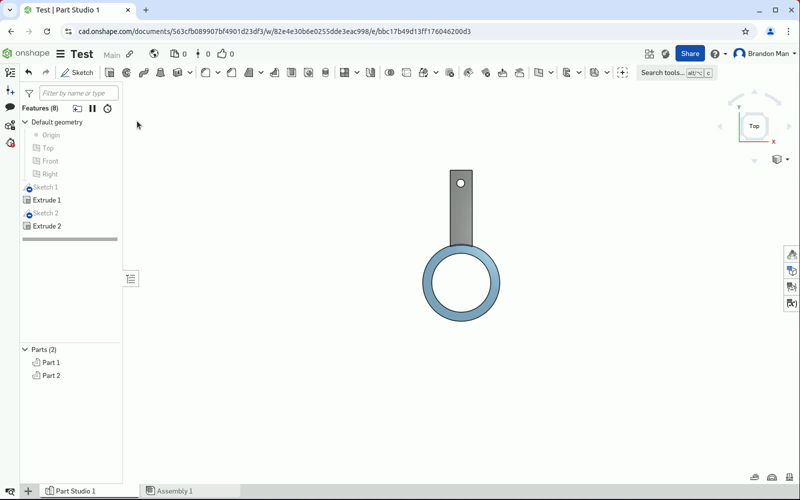
key(shift+h)
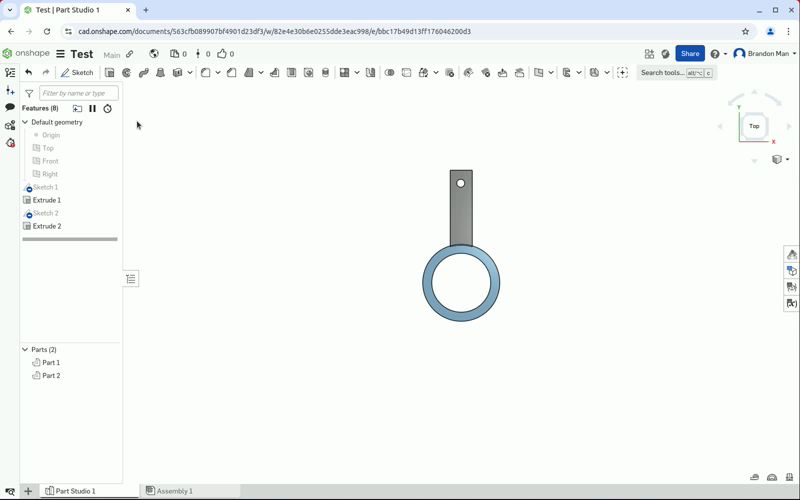
key(shift+h)
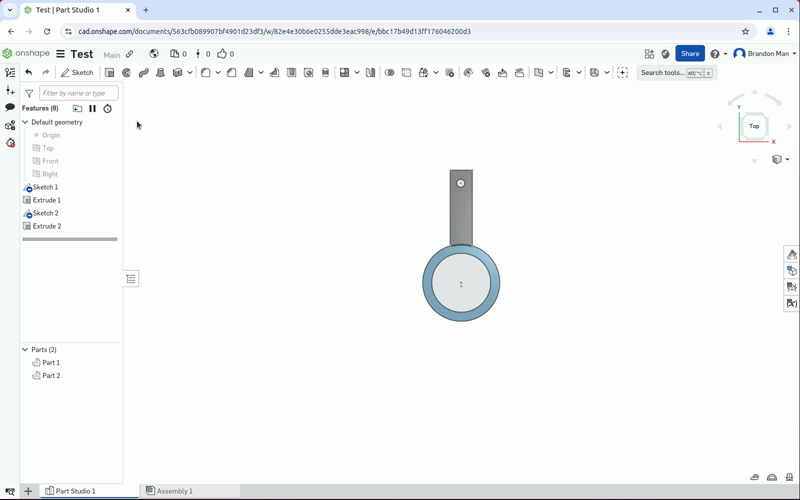
key(shift+7)
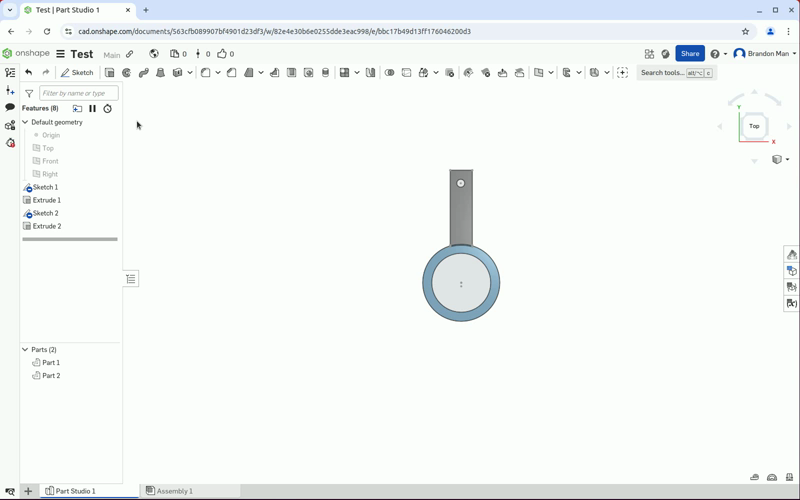
key(up, 3)
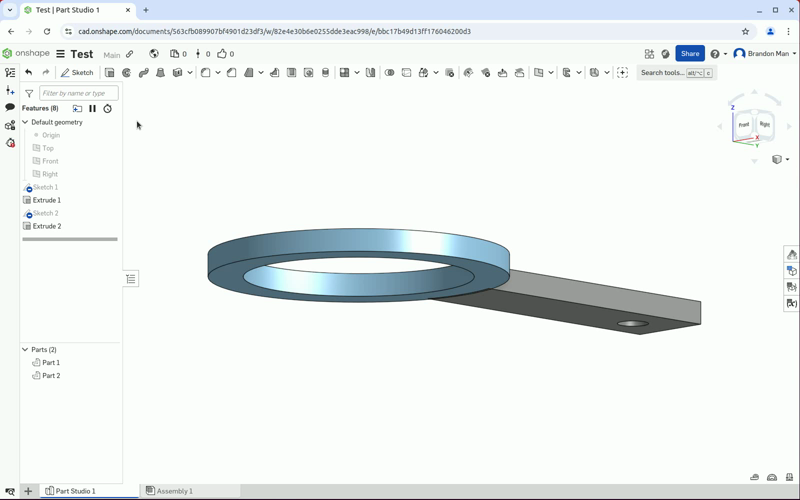
key(left, 3)
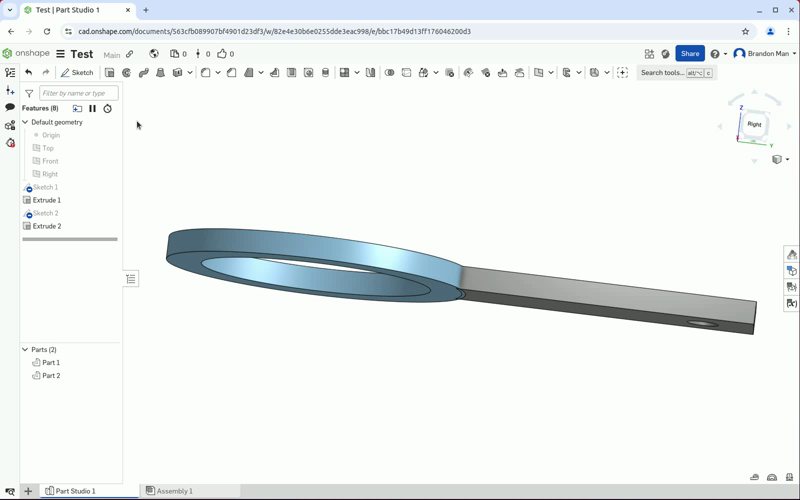
key(right, 3)
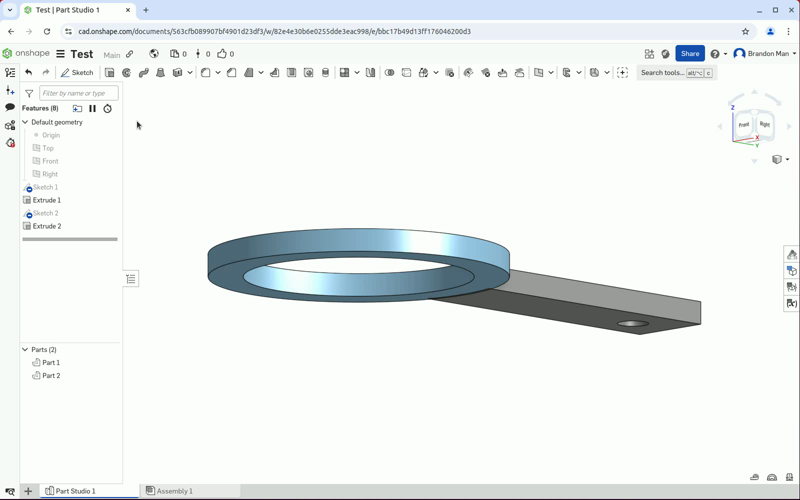
key(down, 3)
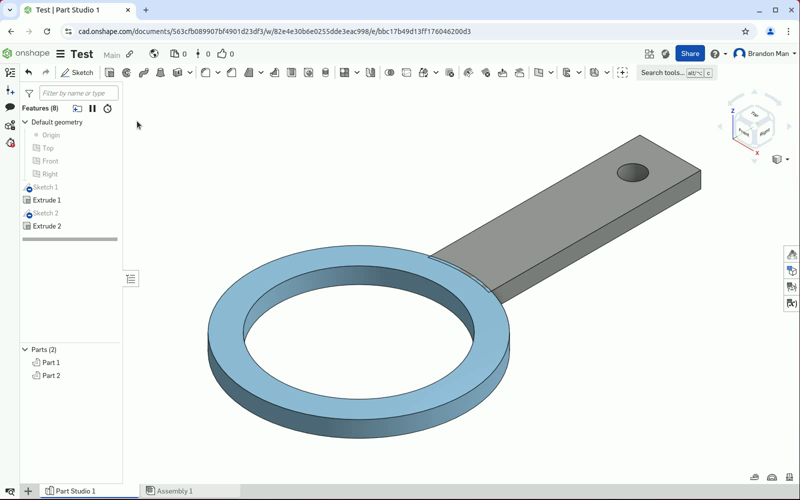
mouse_move(73, 189)
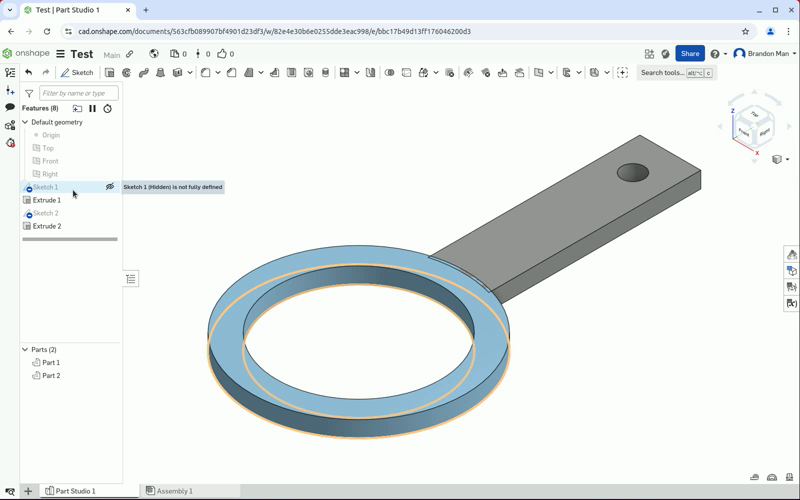
click(73, 189)